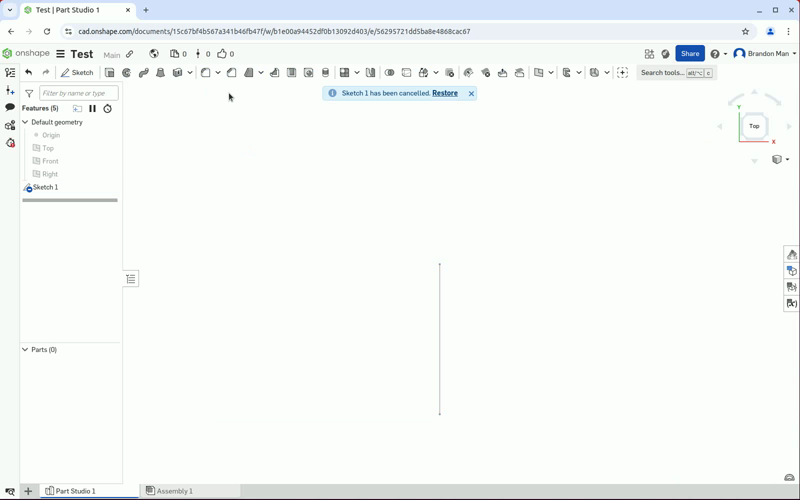
key(shift+h)
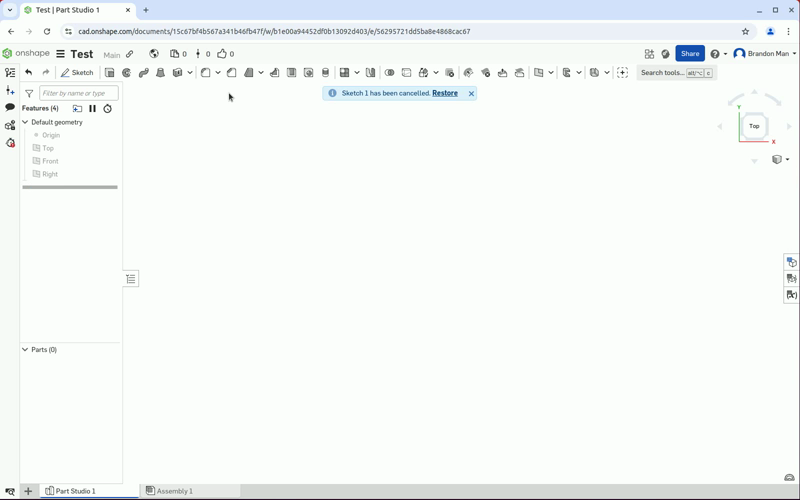
mouse_move(73, 352)
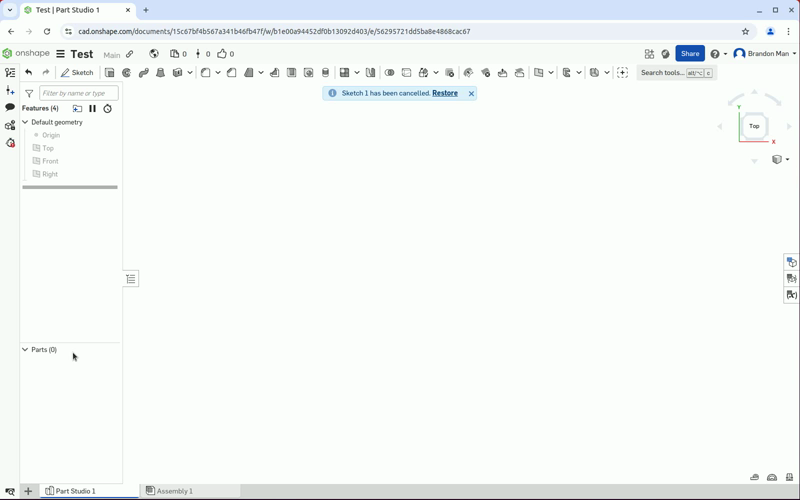
key(y)
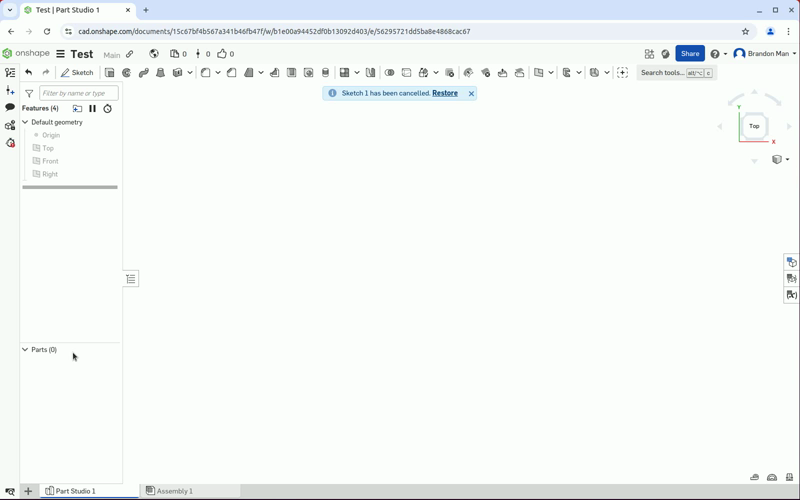
key(shift+p)
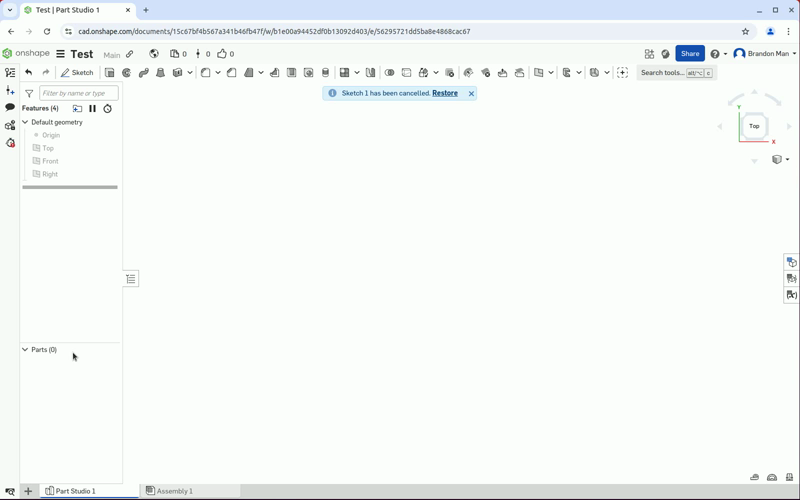
key(space)
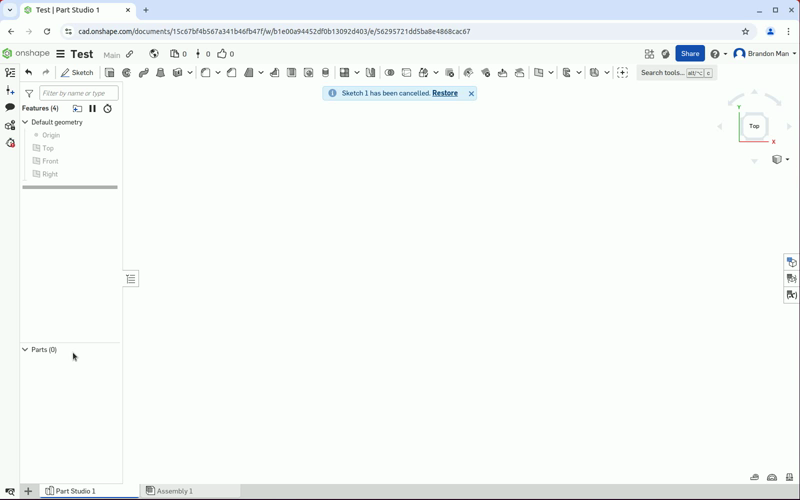
key_down(shift)
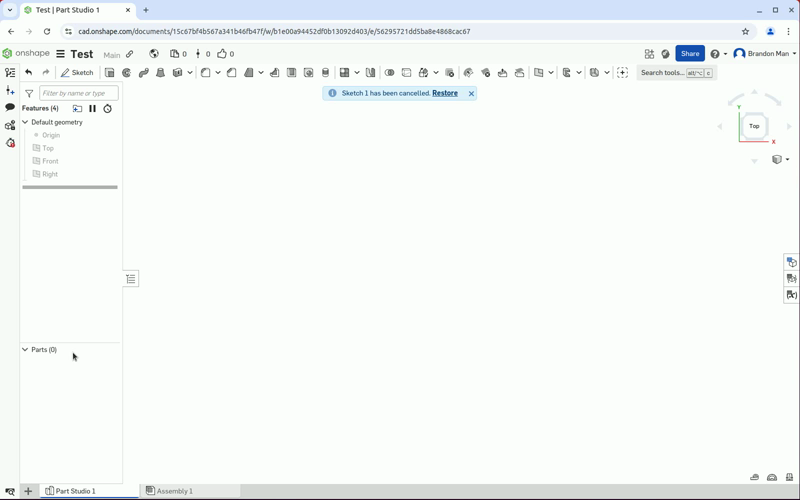
key(up)
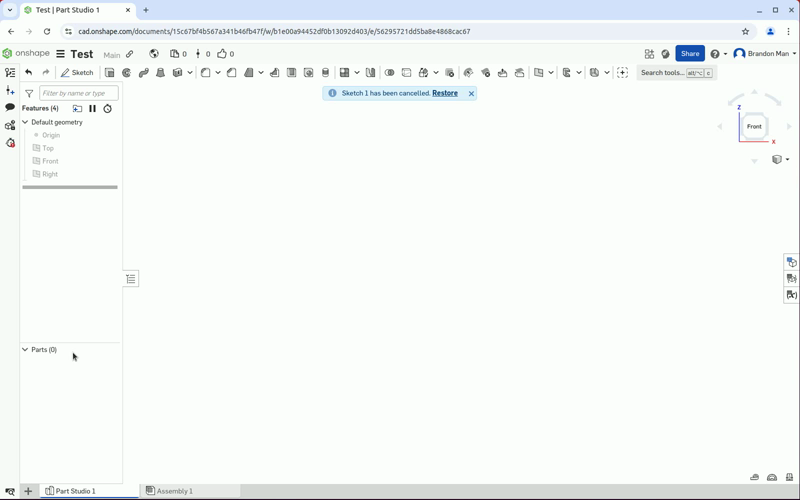
key_up(shift)
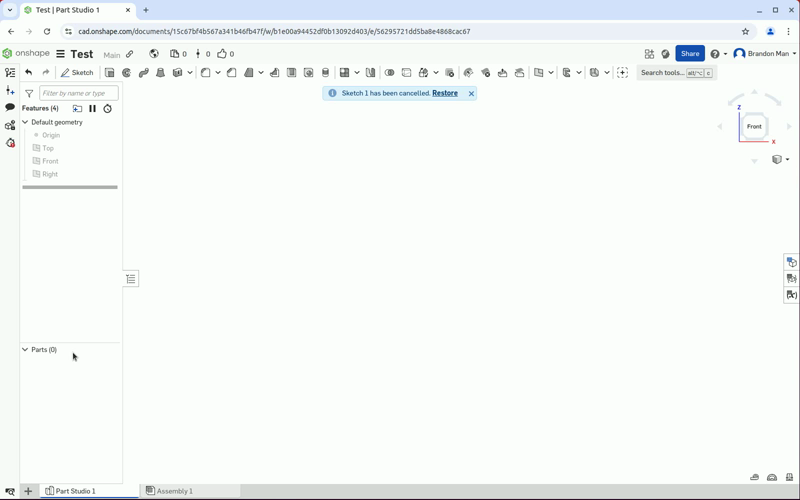
mouse_move(73, 352)
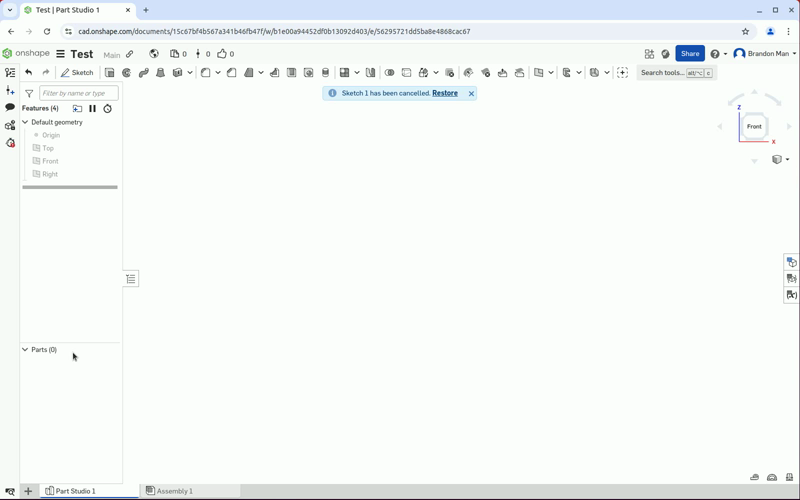
key(shift+y)
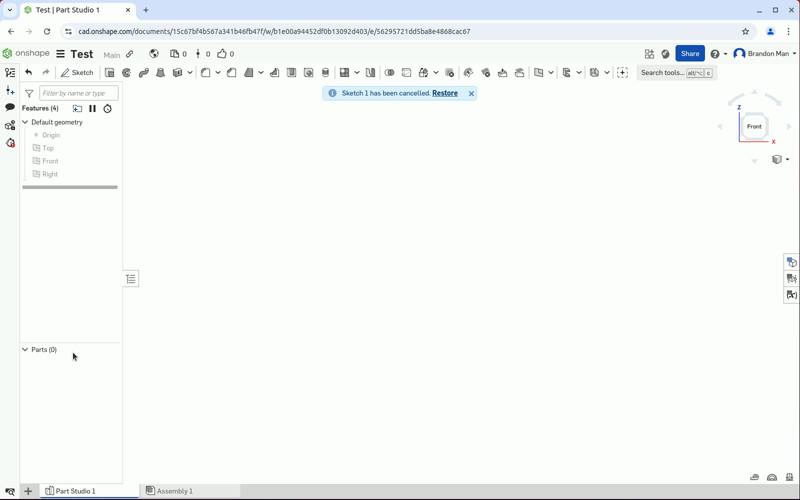
key(shift+s)
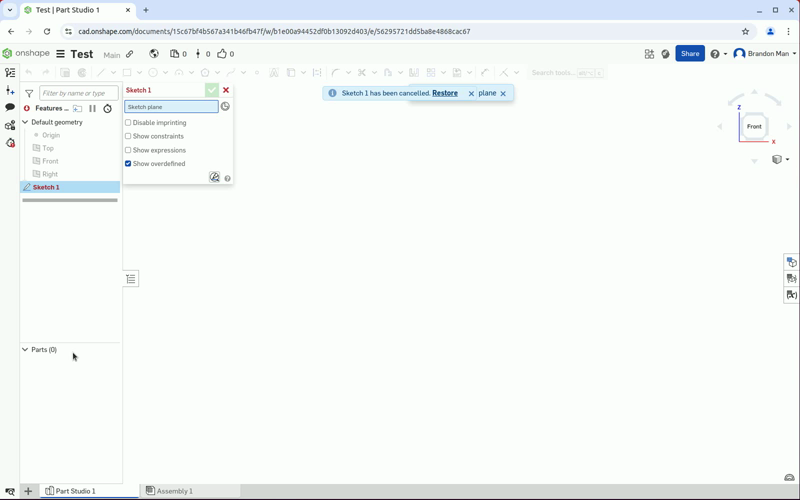
mouse_move(73, 163)
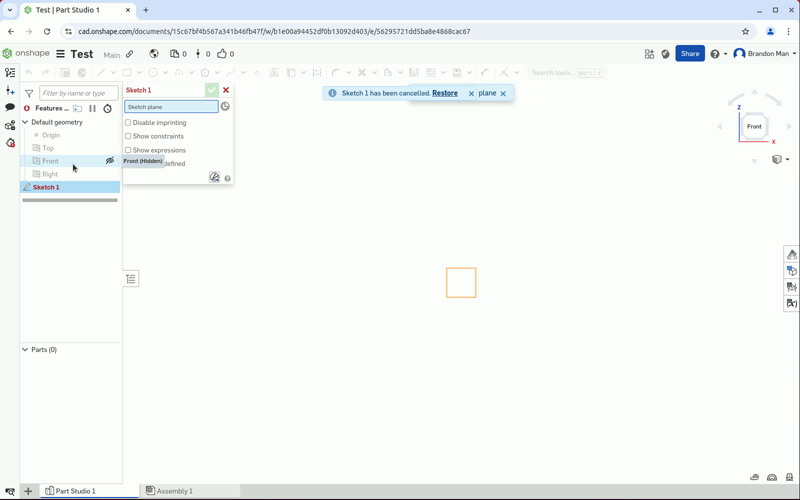
click(73, 163)
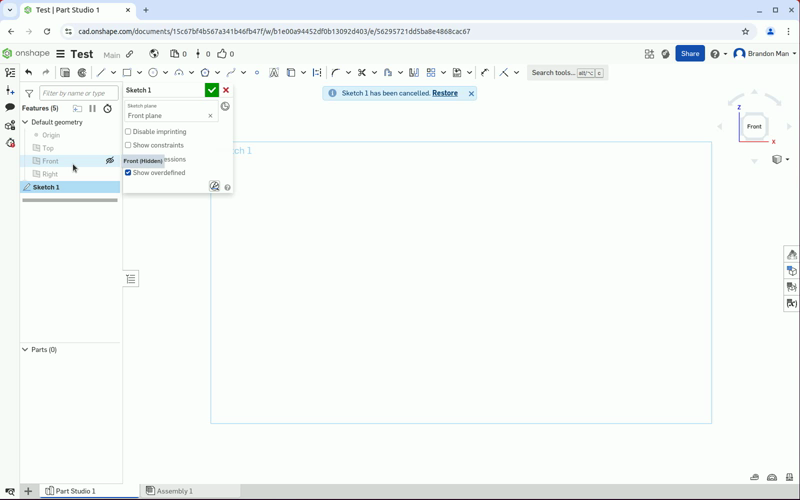
mouse_move(73, 352)
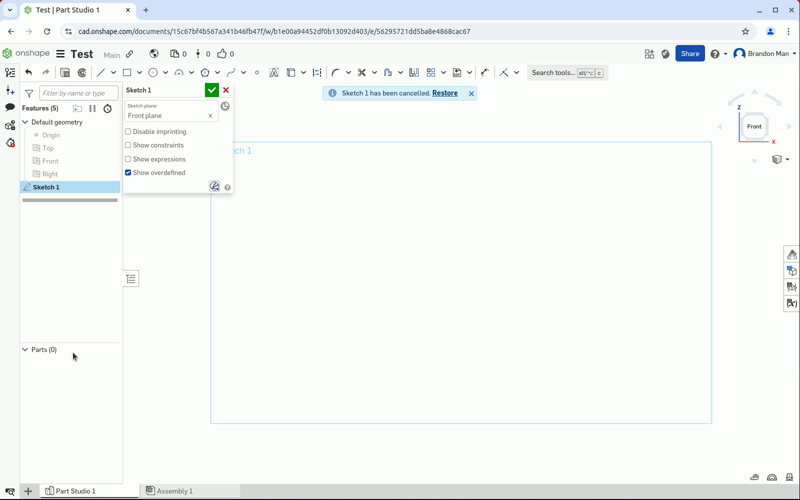
key(y)
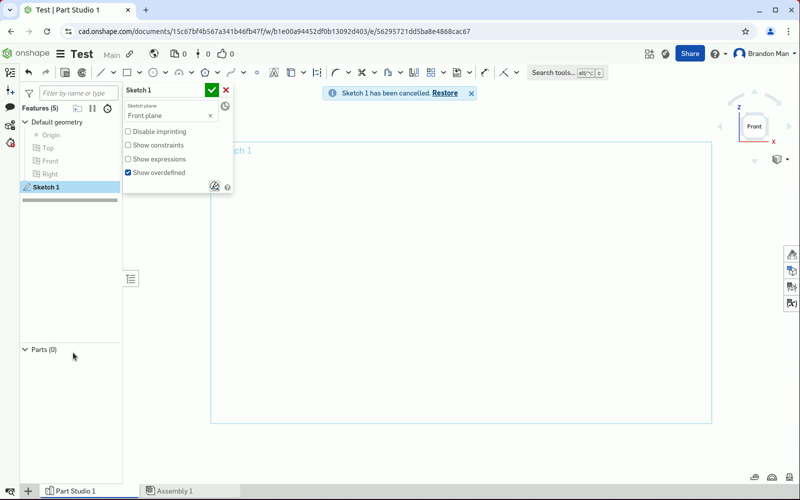
key(l)
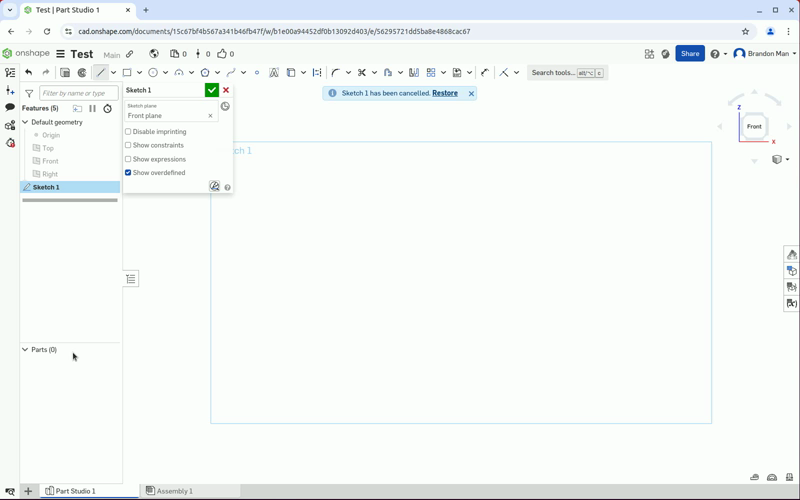
key_down(shift)
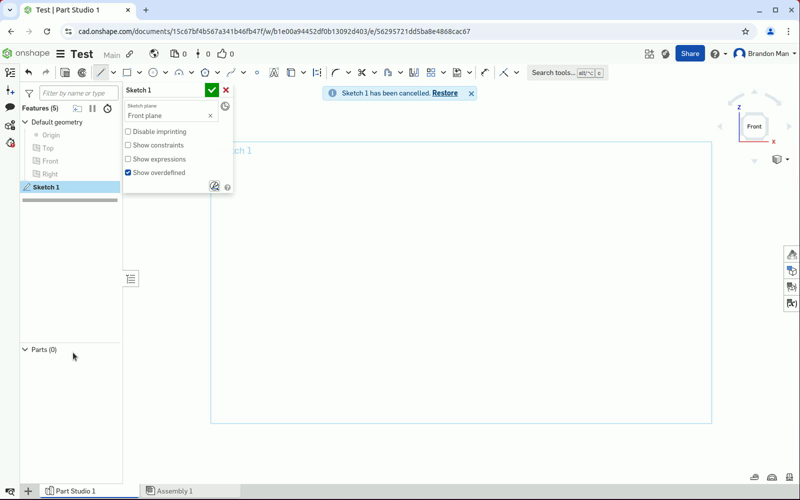
mouse_move(345, 282)
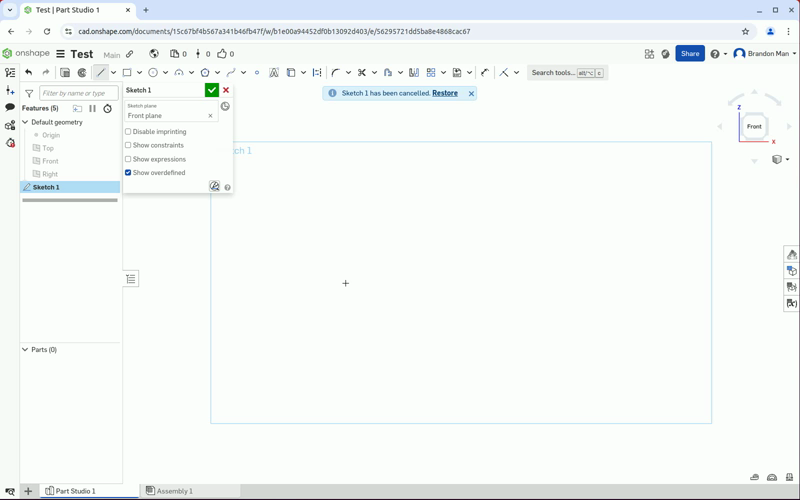
click(345, 282)
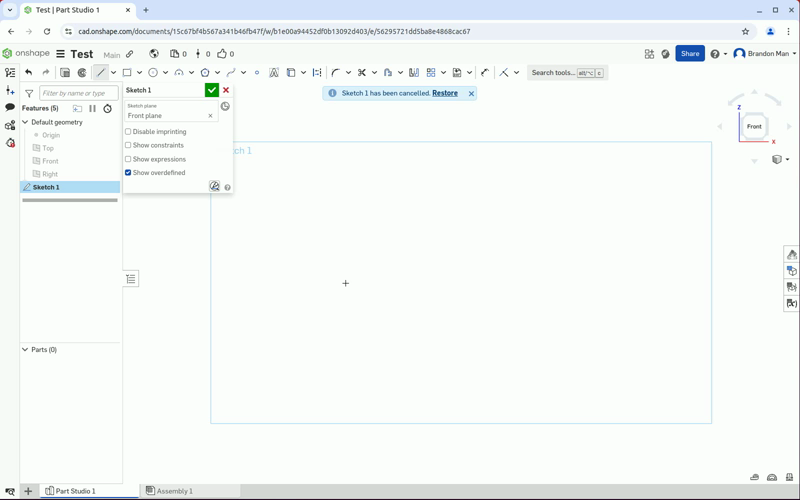
key_up(shift)
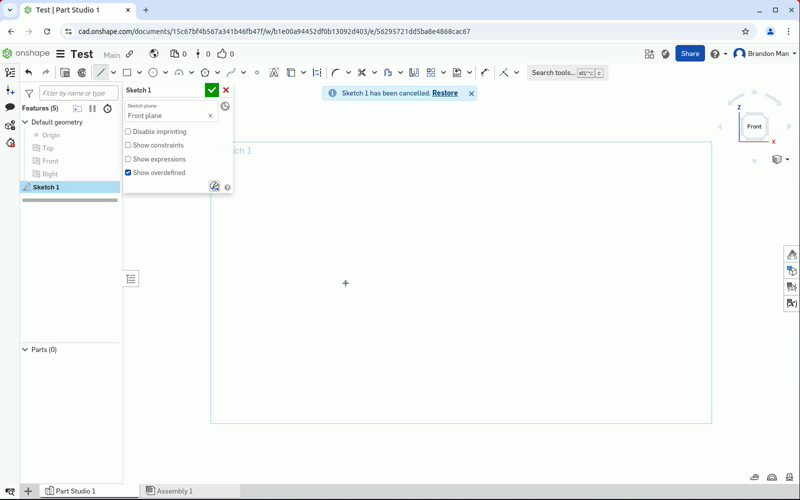
key_down(shift)
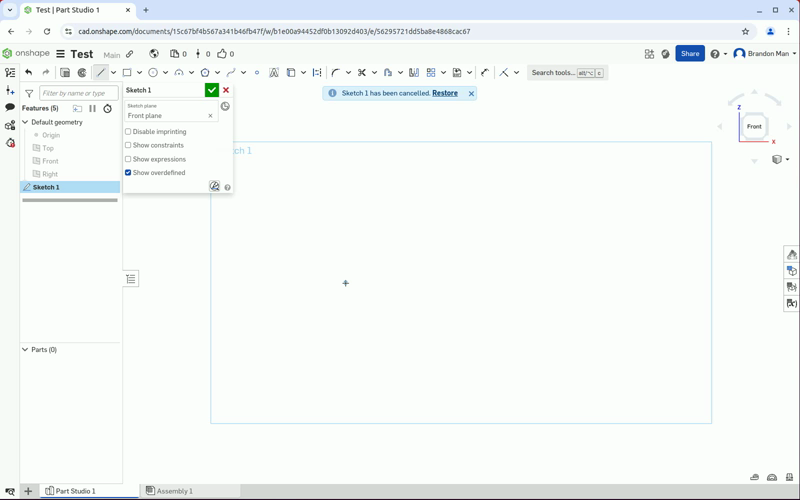
mouse_move(460, 282)
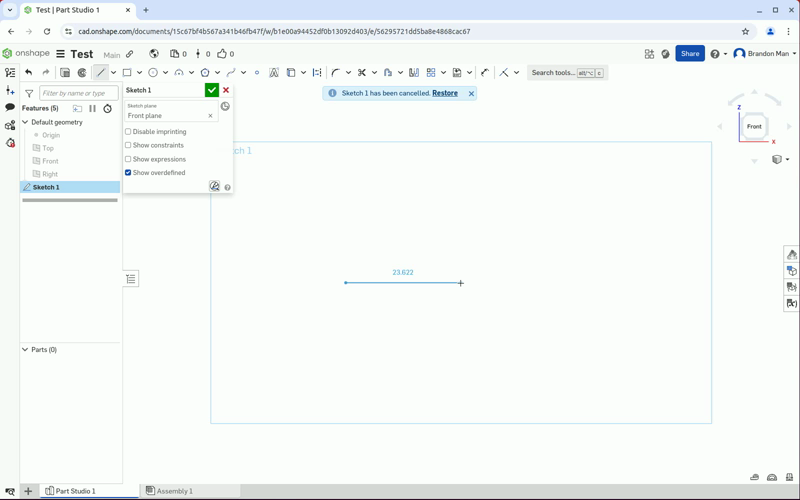
click(460, 282)
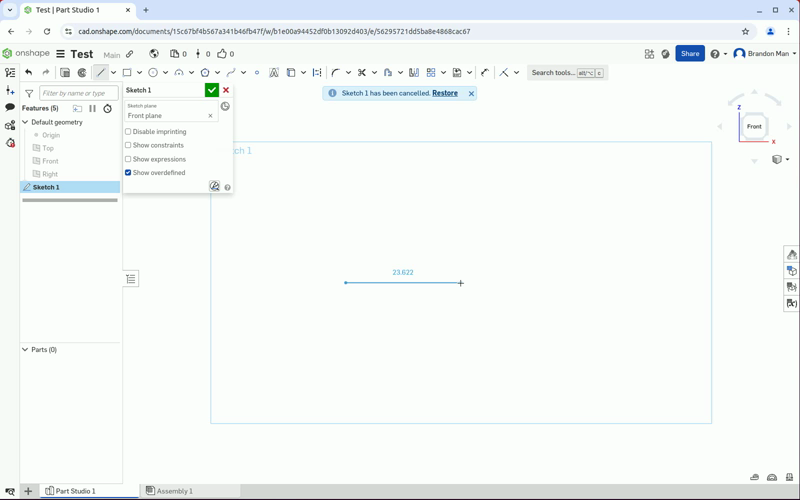
key_up(shift)
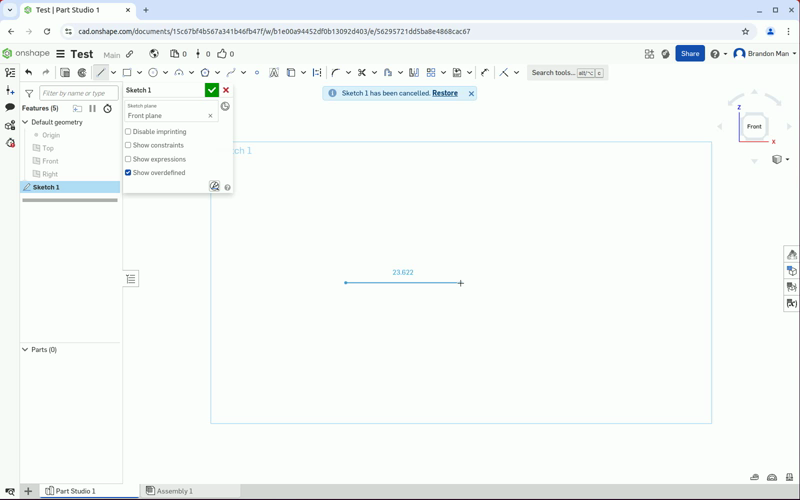
key_down(shift)
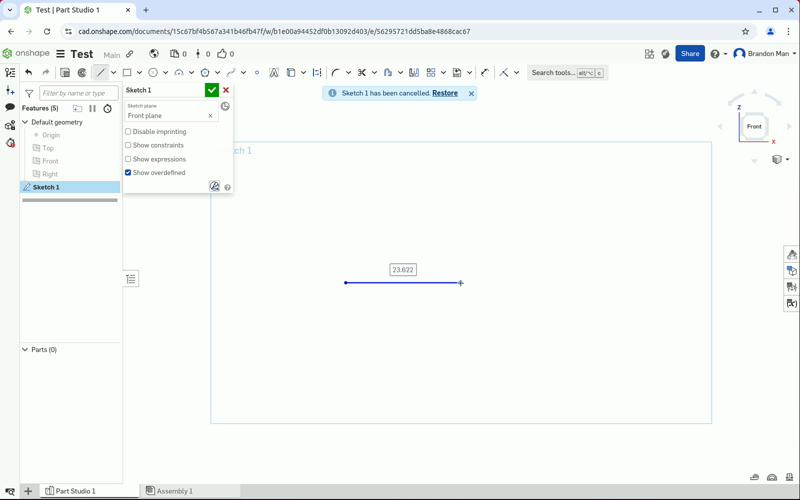
mouse_move(490, 282)
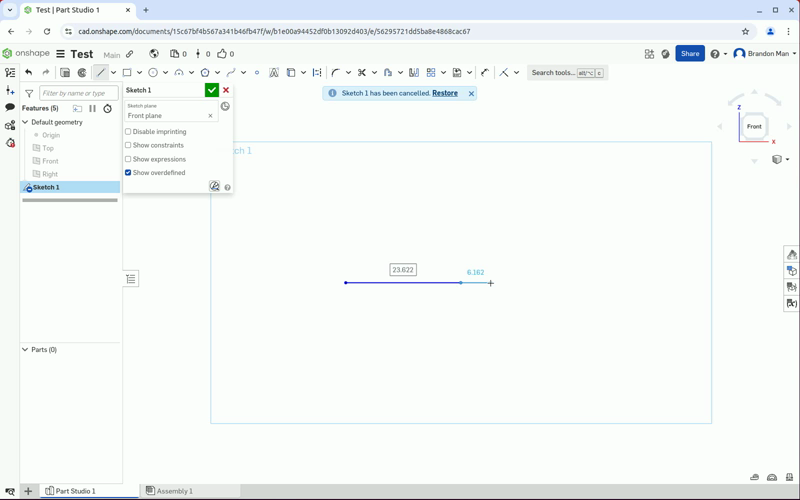
mouse_move(460, 268)
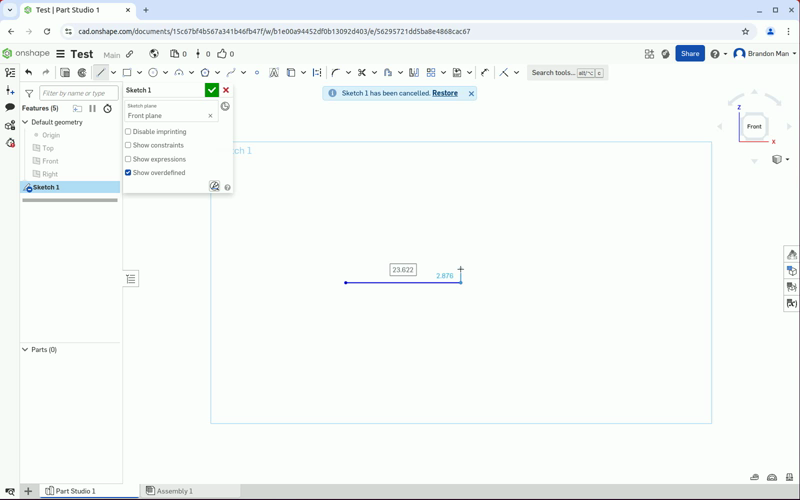
click(460, 268)
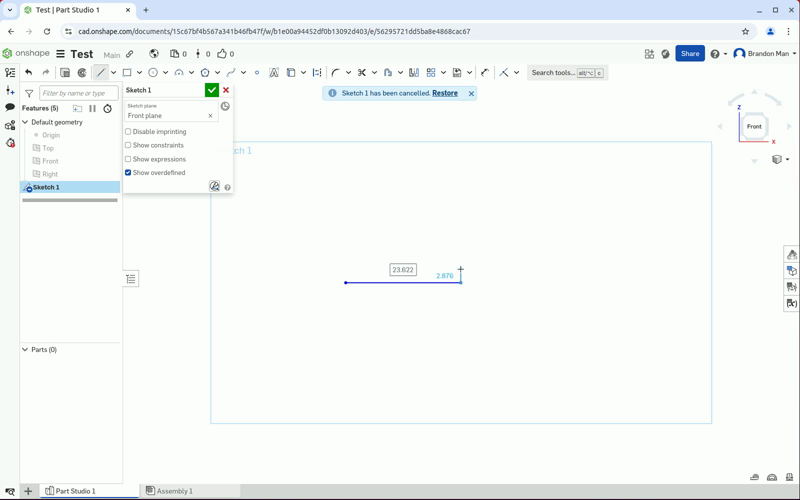
key_up(shift)
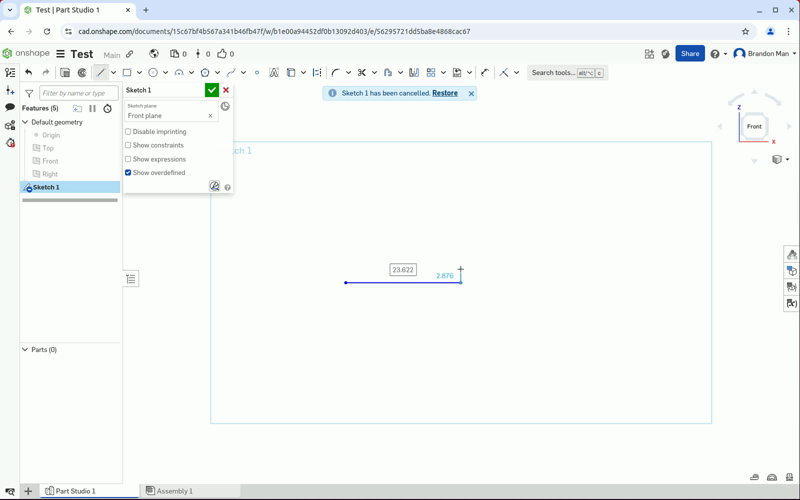
key_down(shift)
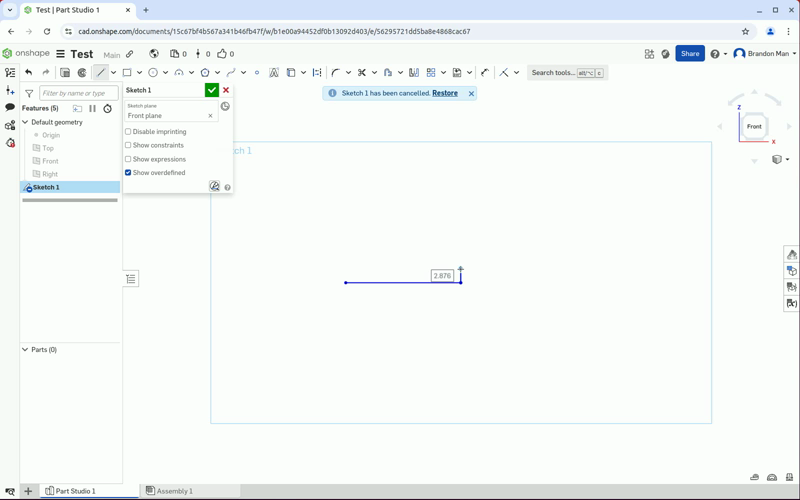
mouse_move(490, 268)
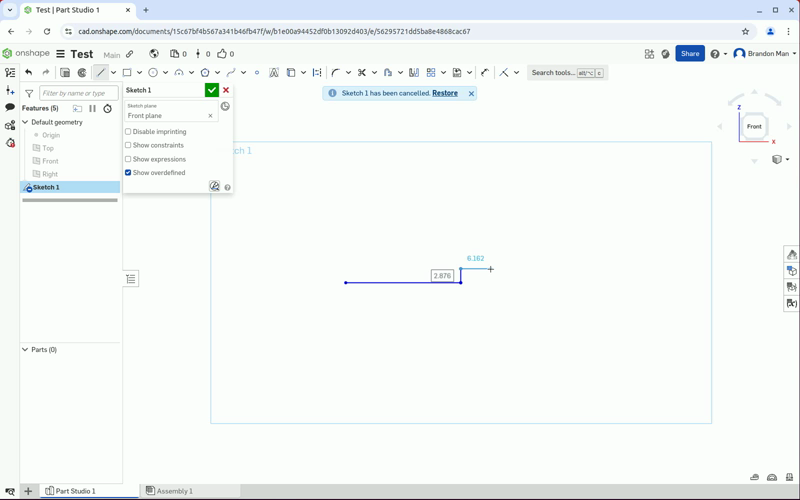
mouse_move(403, 268)
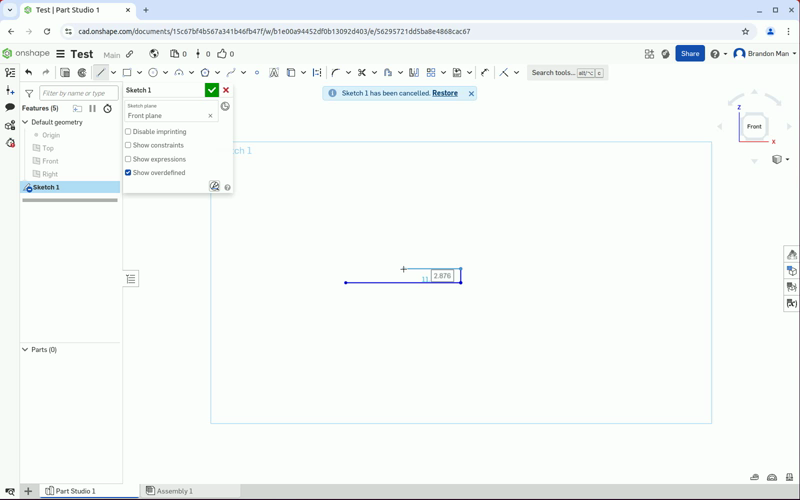
click(403, 268)
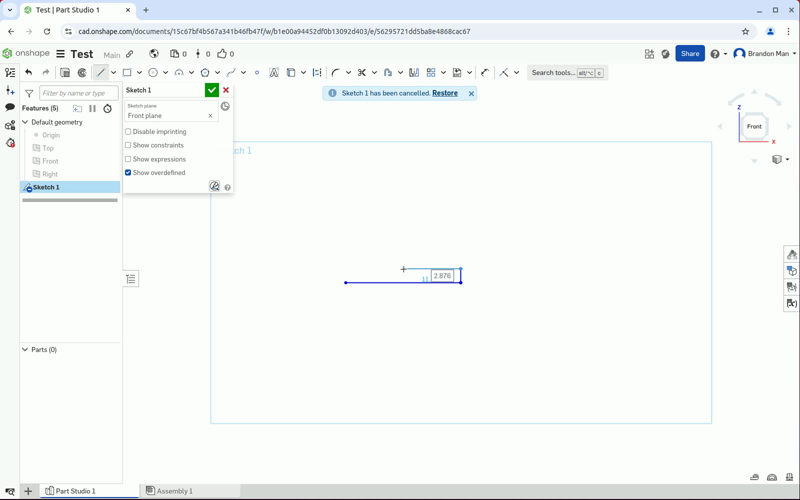
key_up(shift)
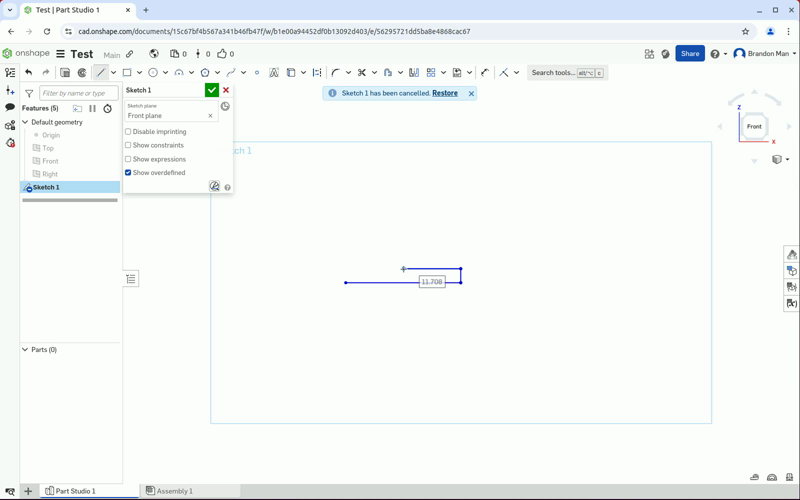
key_down(shift)
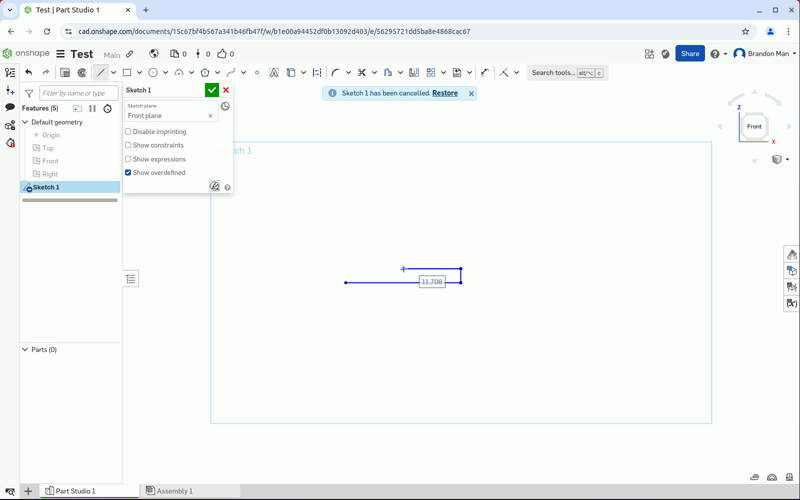
mouse_move(433, 268)
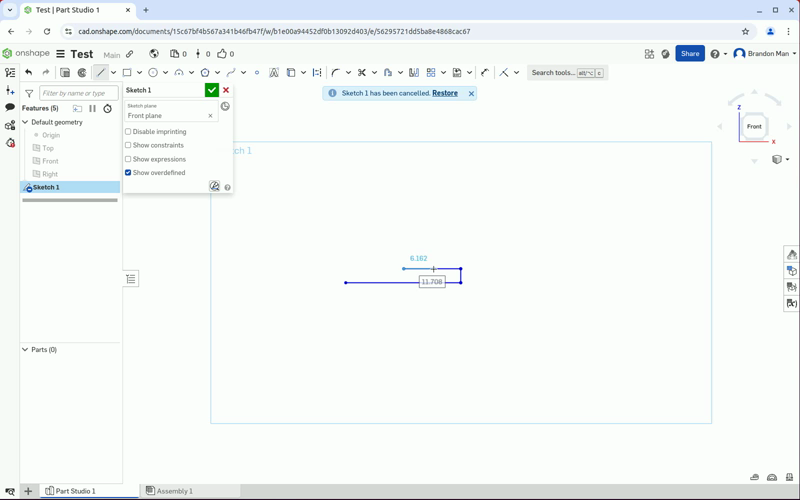
mouse_move(403, 225)
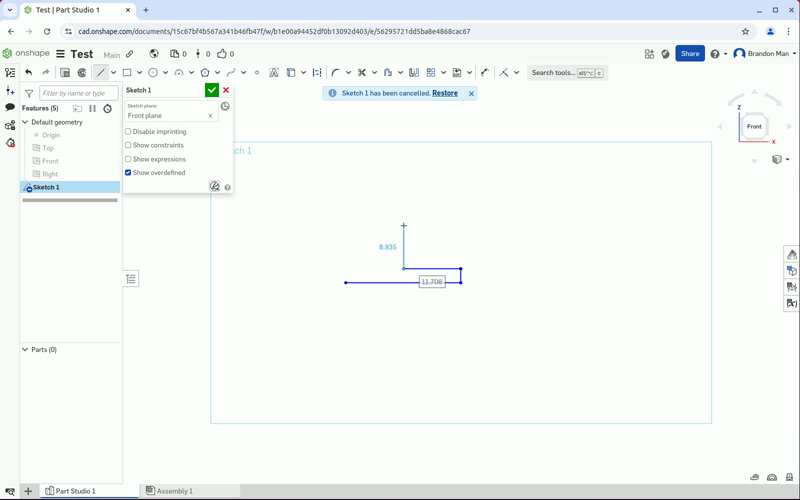
click(403, 225)
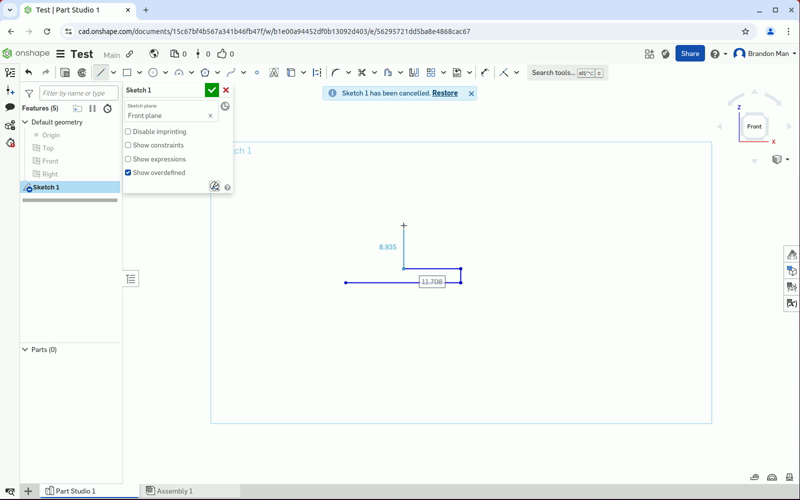
key_up(shift)
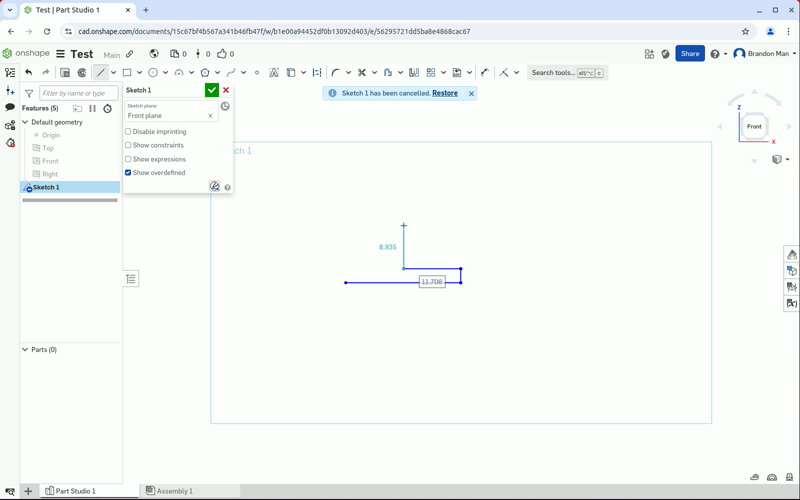
key_down(shift)
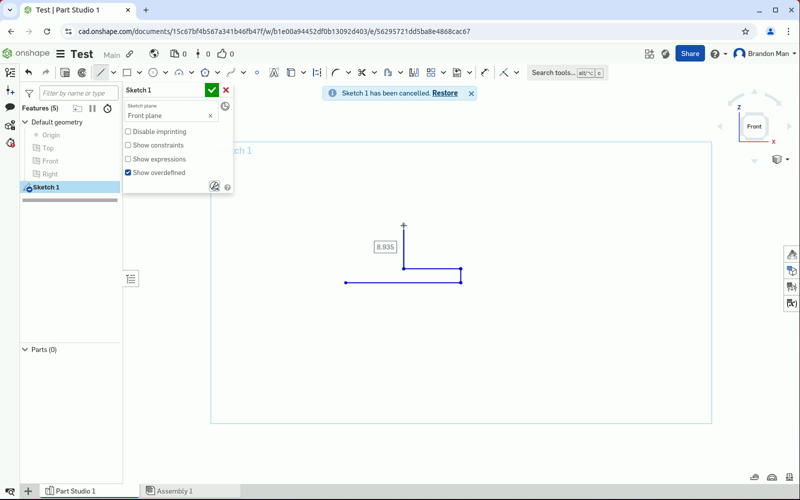
mouse_move(433, 225)
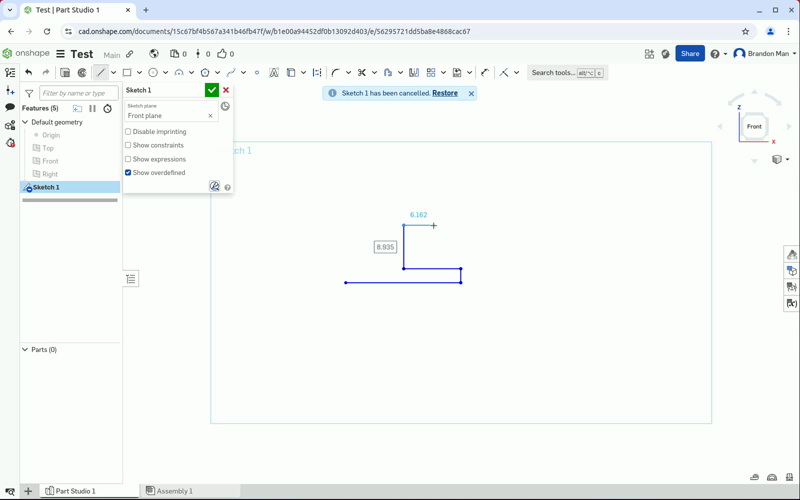
mouse_move(383, 225)
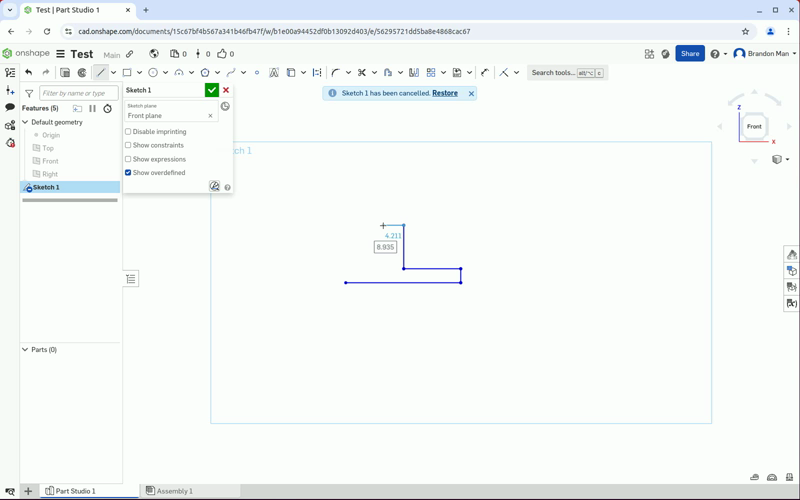
click(383, 225)
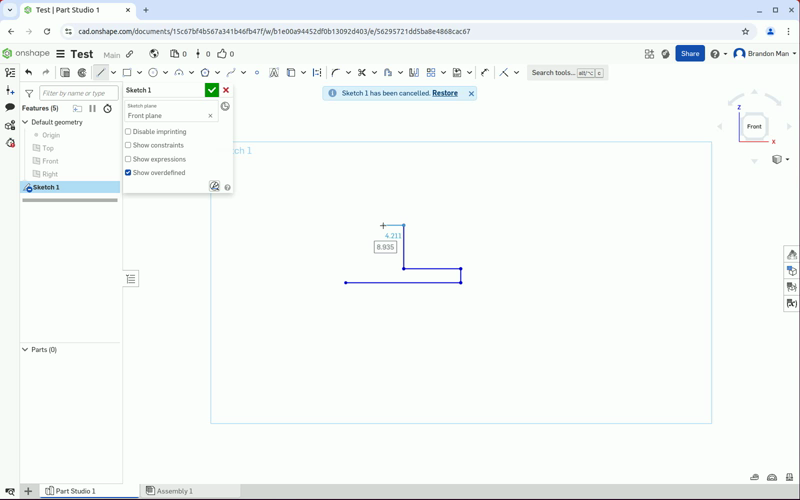
key_up(shift)
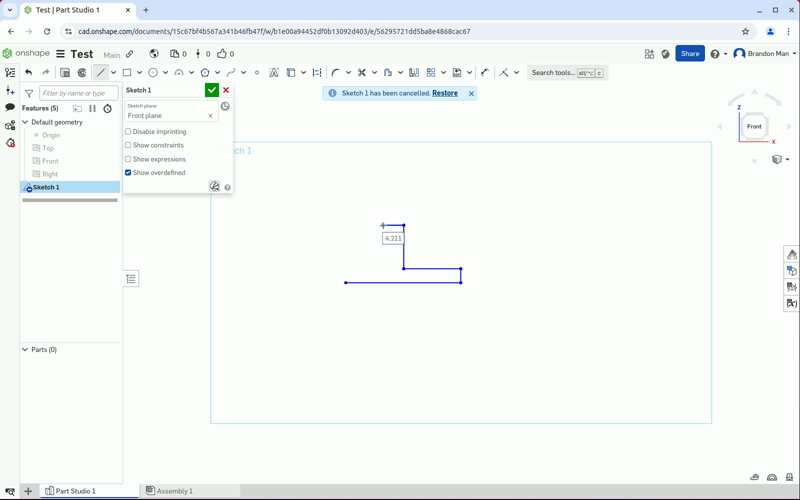
key_down(shift)
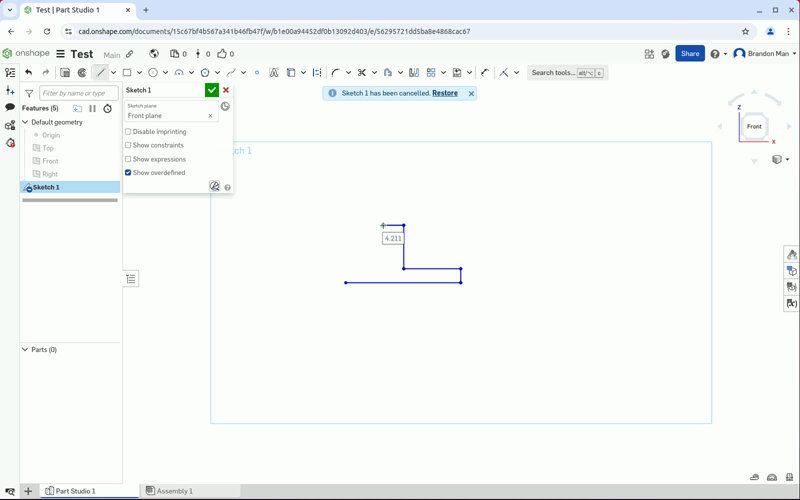
mouse_move(413, 225)
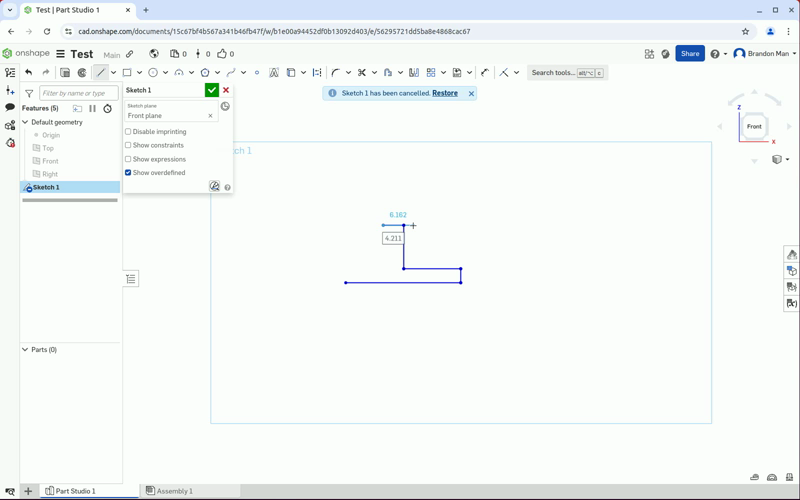
mouse_move(383, 268)
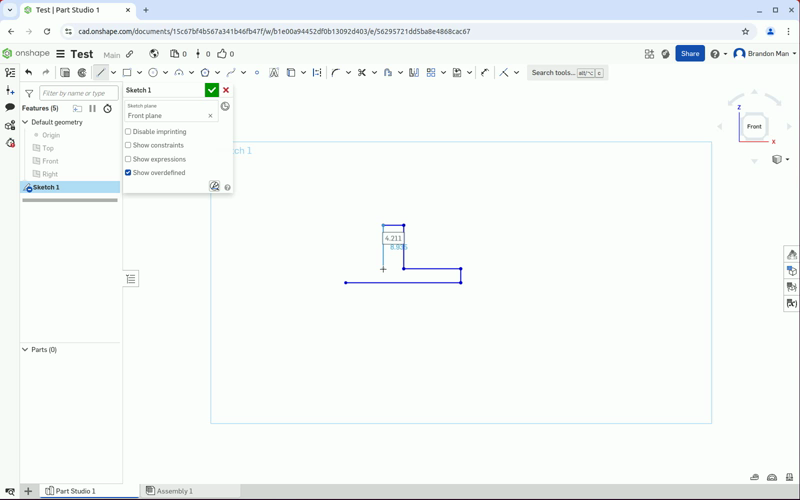
click(383, 268)
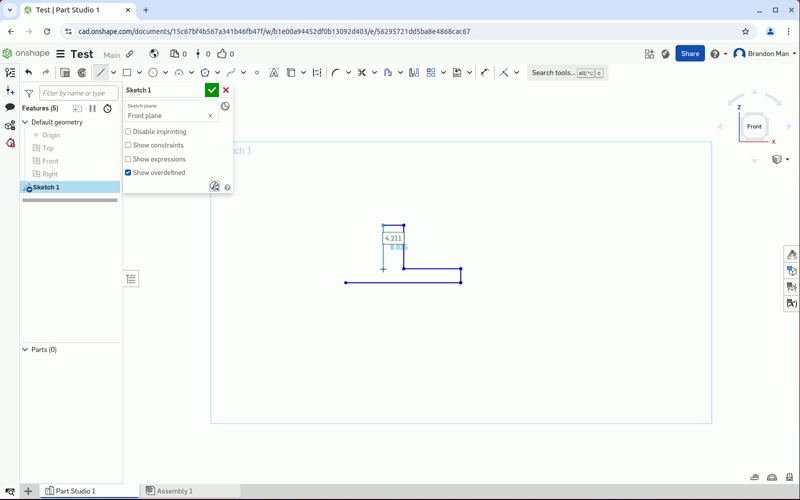
key_up(shift)
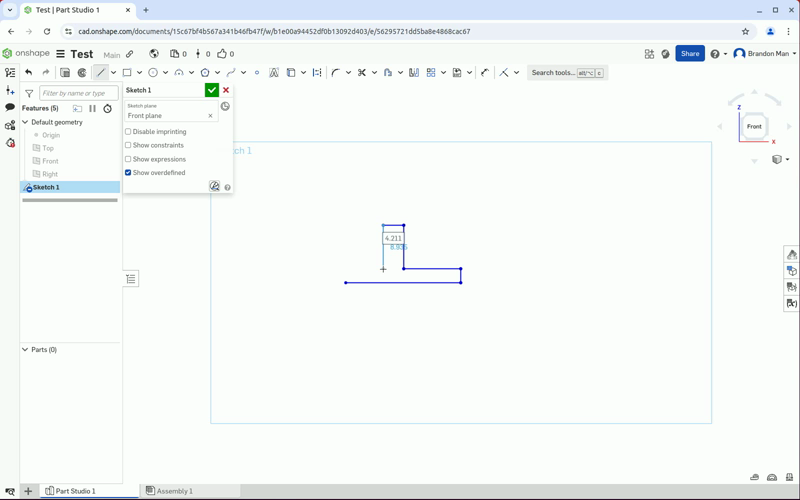
key_down(shift)
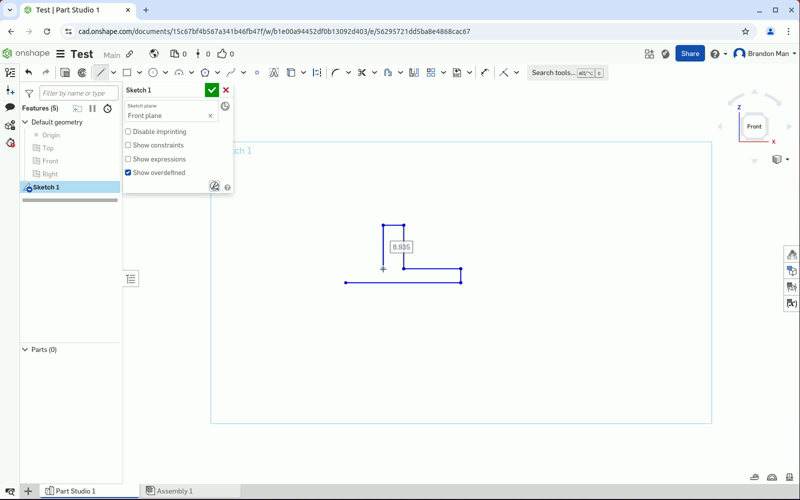
mouse_move(413, 268)
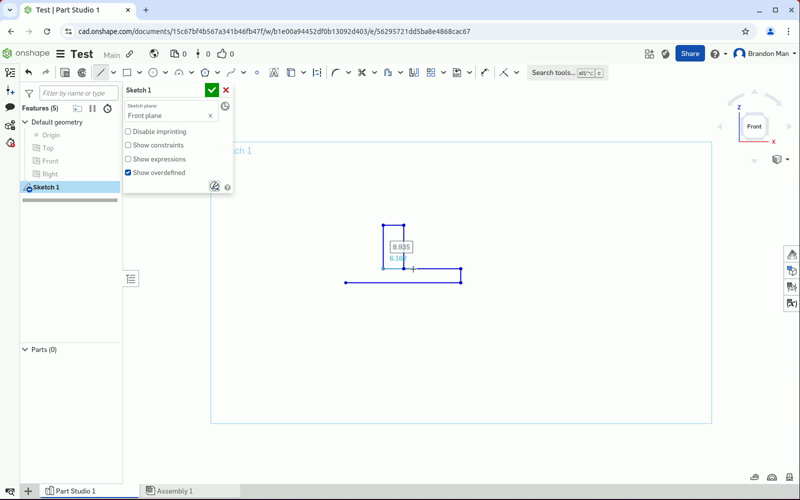
mouse_move(345, 268)
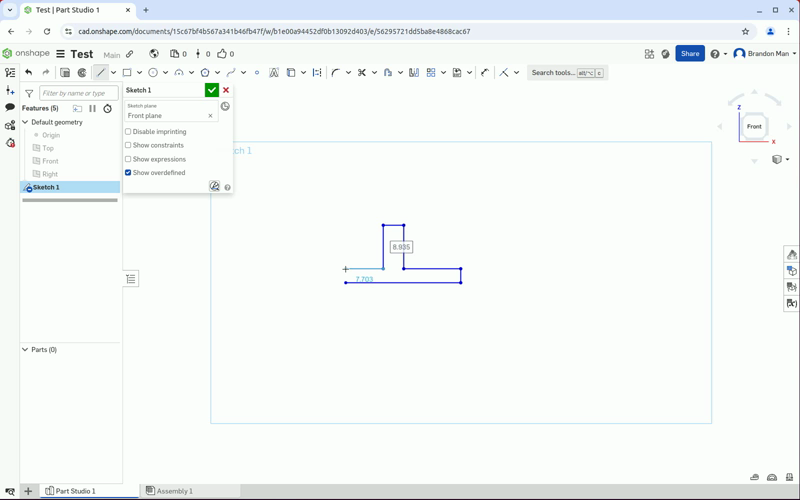
click(345, 268)
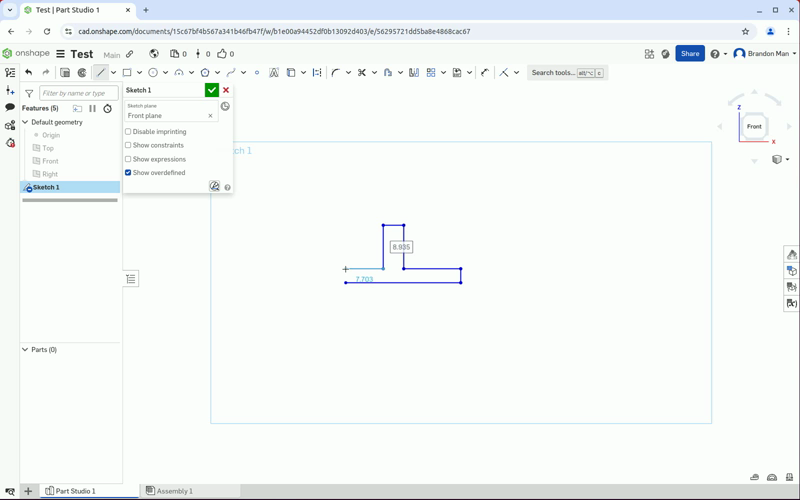
key_up(shift)
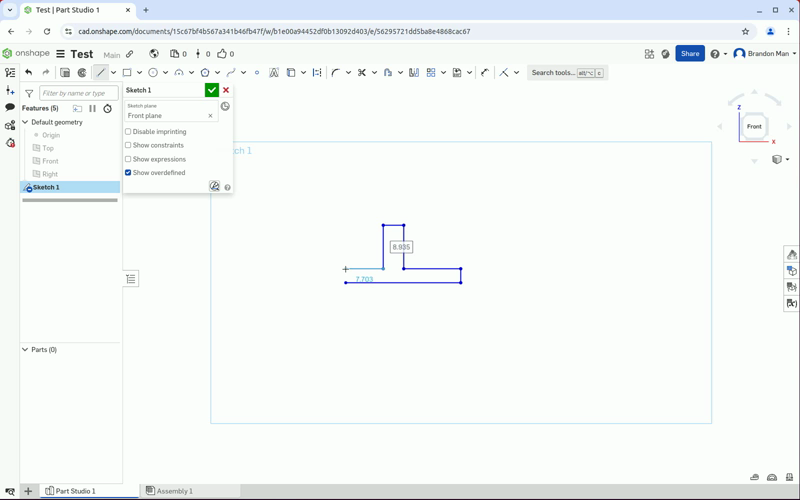
mouse_move(375, 268)
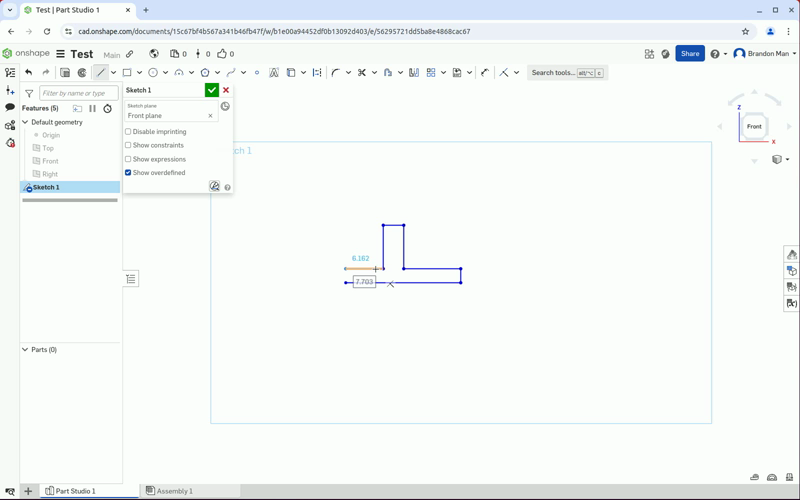
key_down(shift)
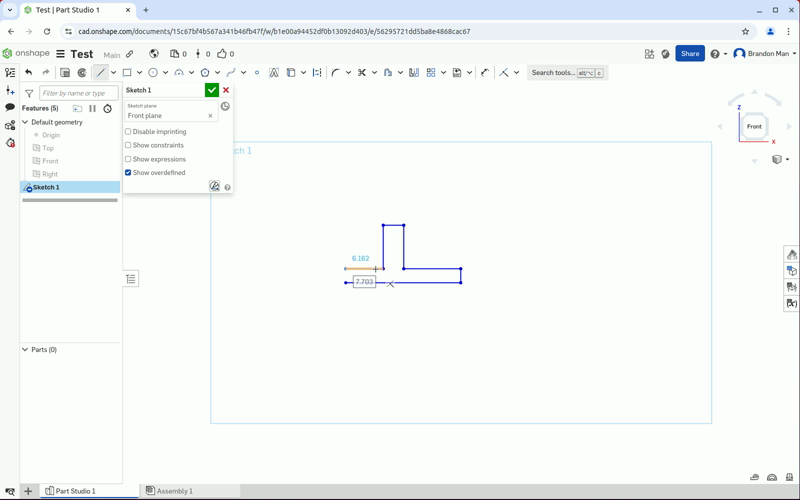
mouse_move(345, 282)
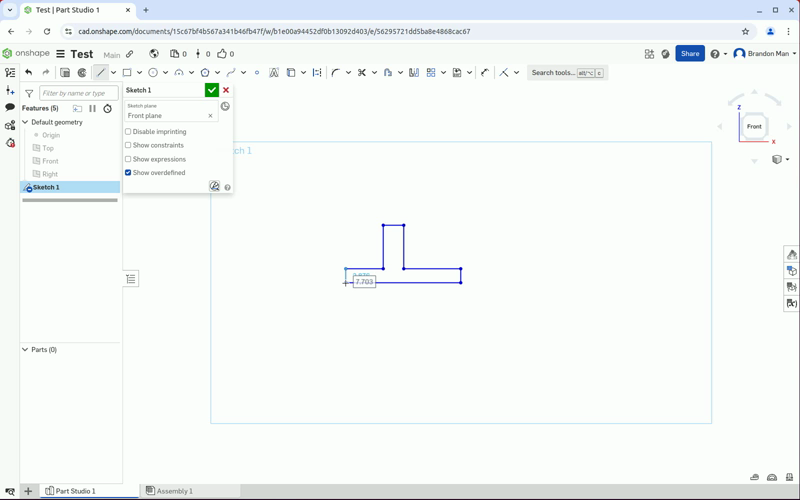
key_up(shift)
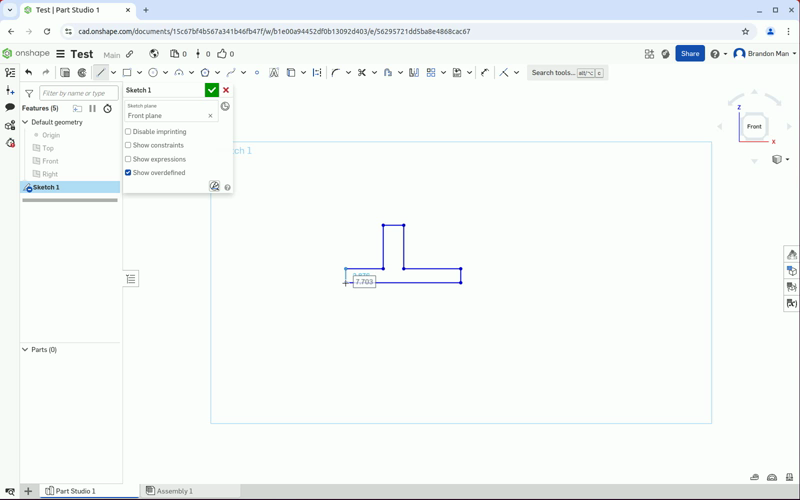
click(345, 282)
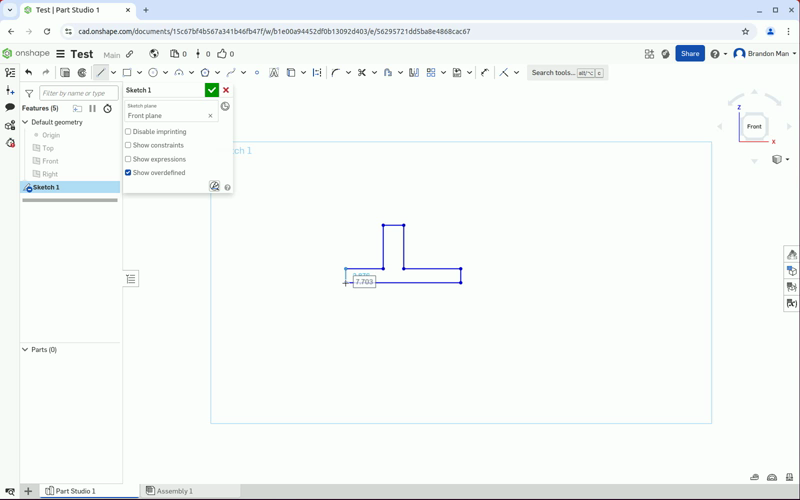
key(esc)
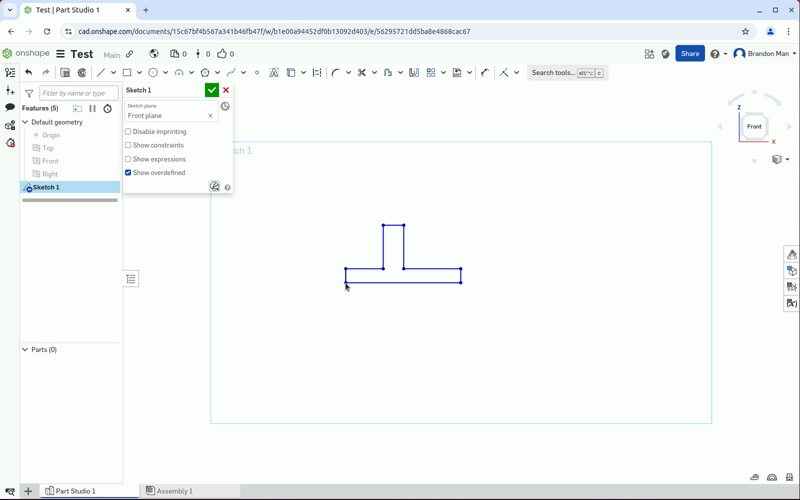
mouse_move(395, 255)
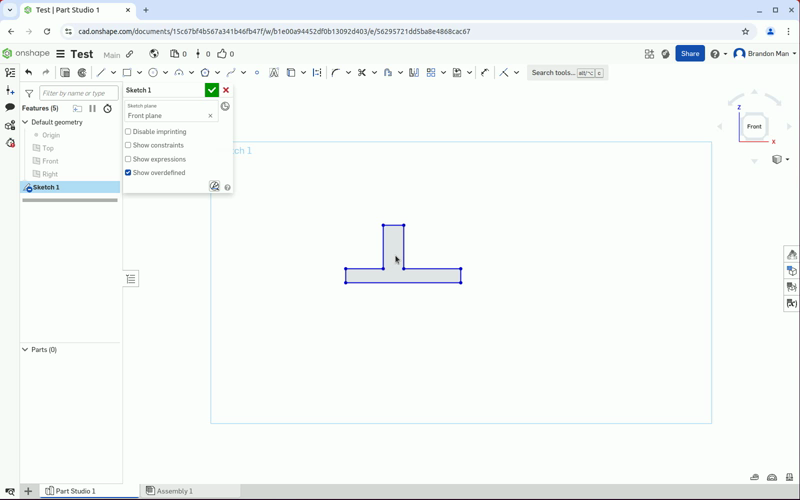
click(395, 255)
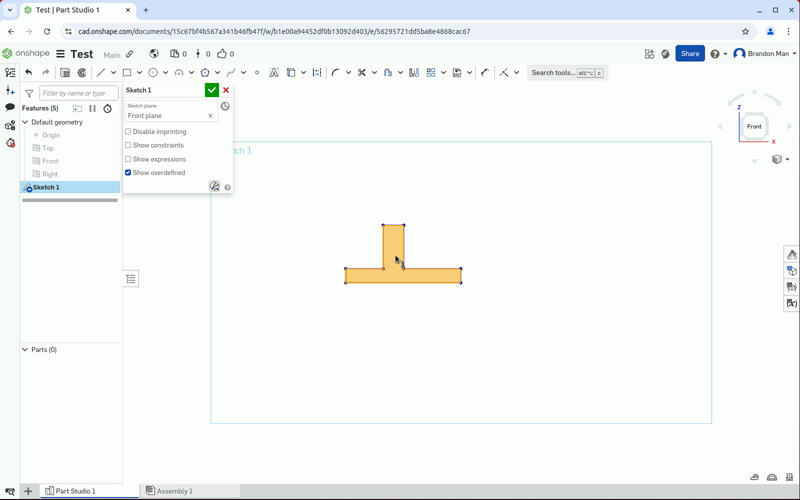
mouse_move(73, 352)
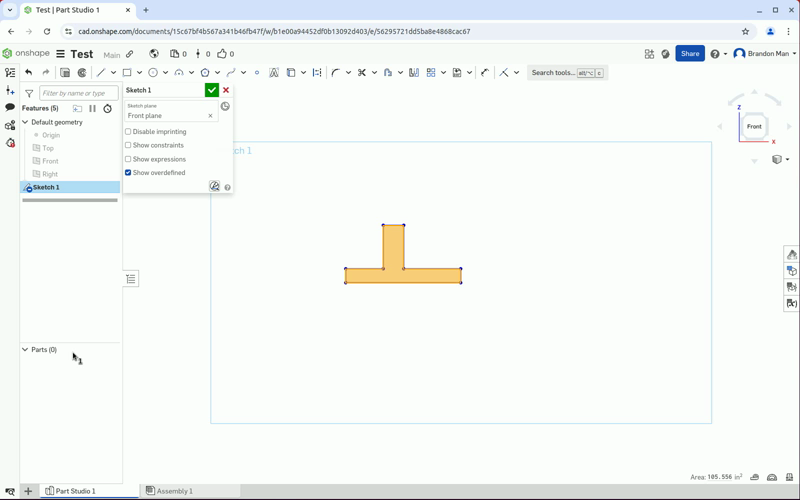
key(shift+y)
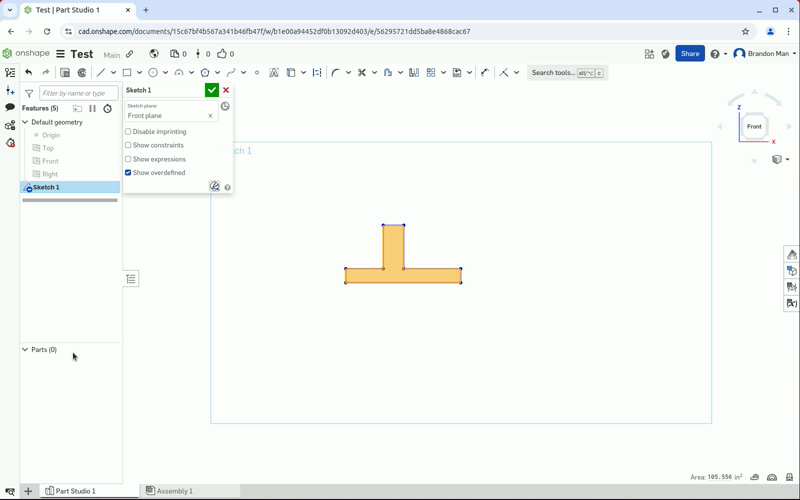
key(shift+e)
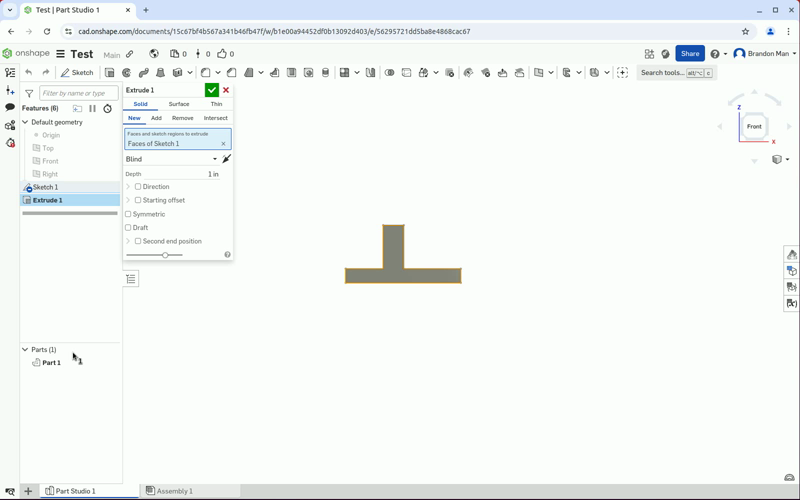
mouse_move(143, 106)
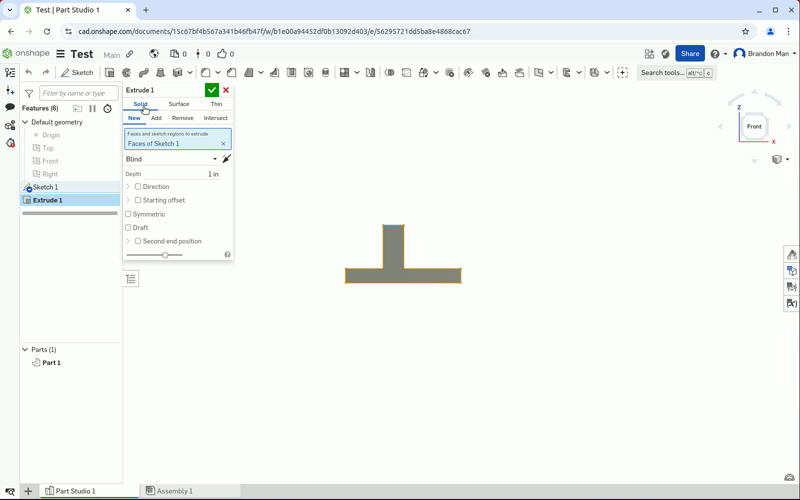
click(143, 106)
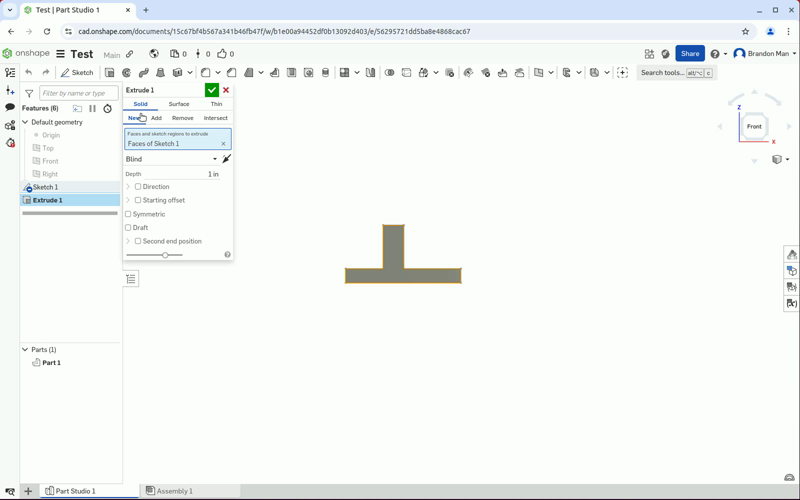
mouse_move(137, 120)
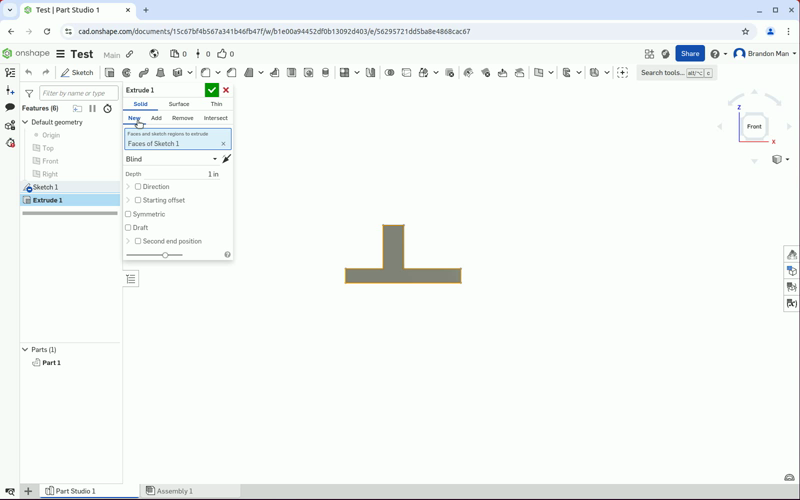
click(137, 120)
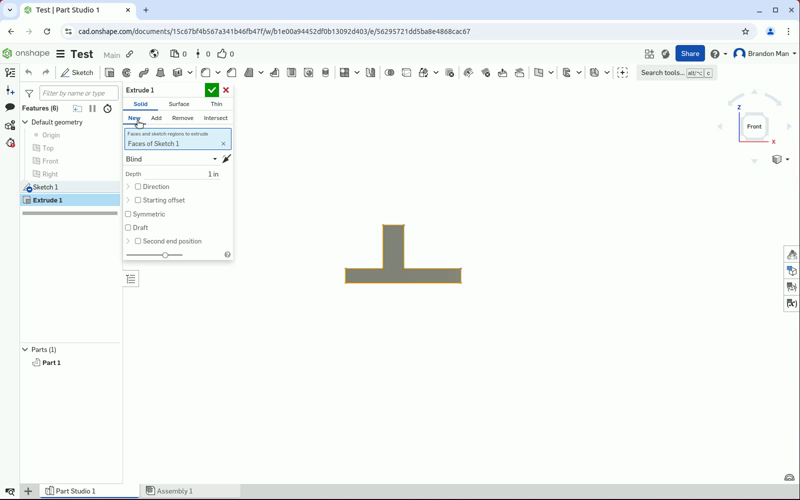
key(tab, 4)
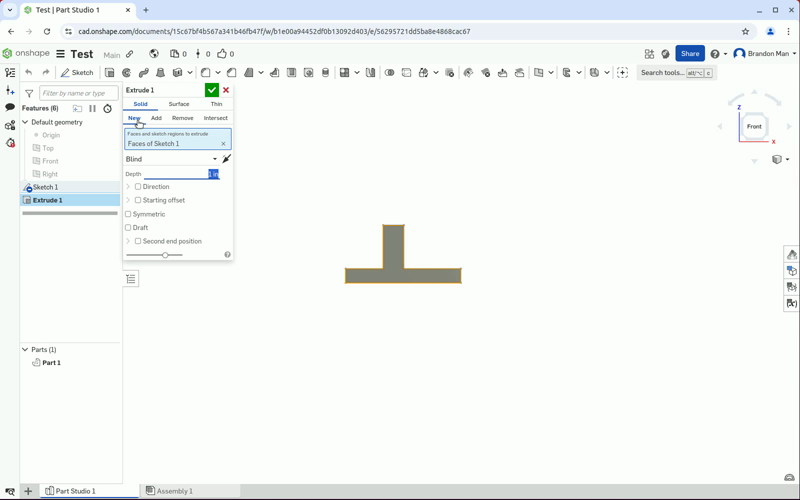
text(6.018)
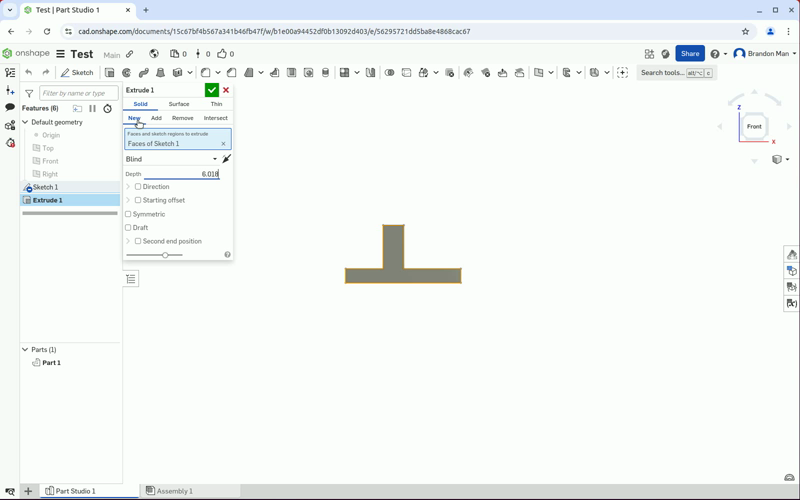
key(enter)
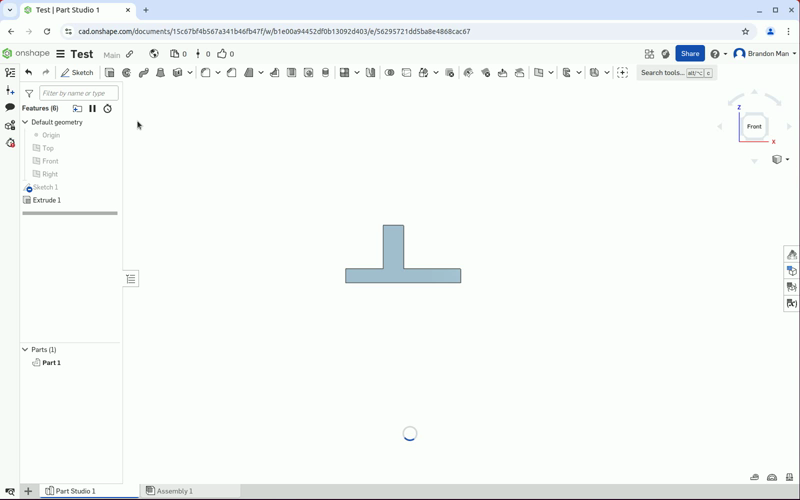
key(shift+h)
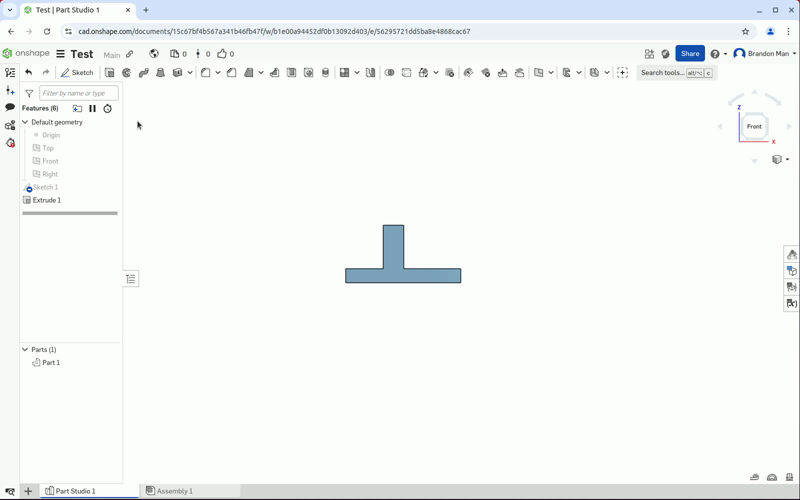
key(shift+h)
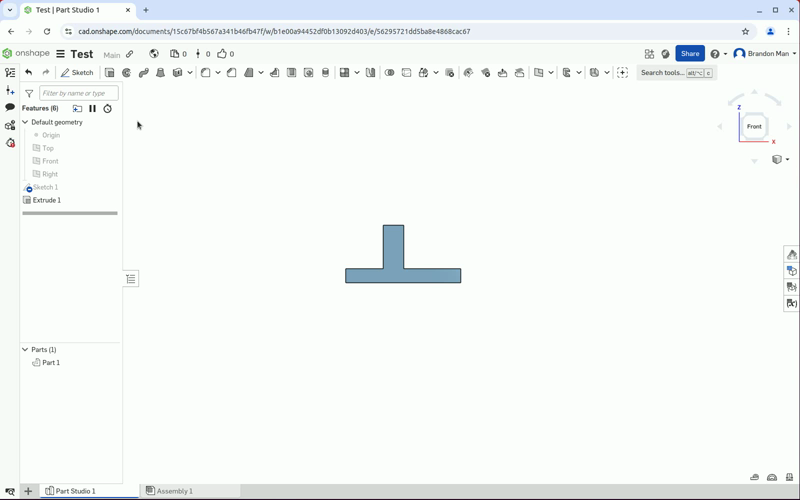
mouse_move(73, 189)
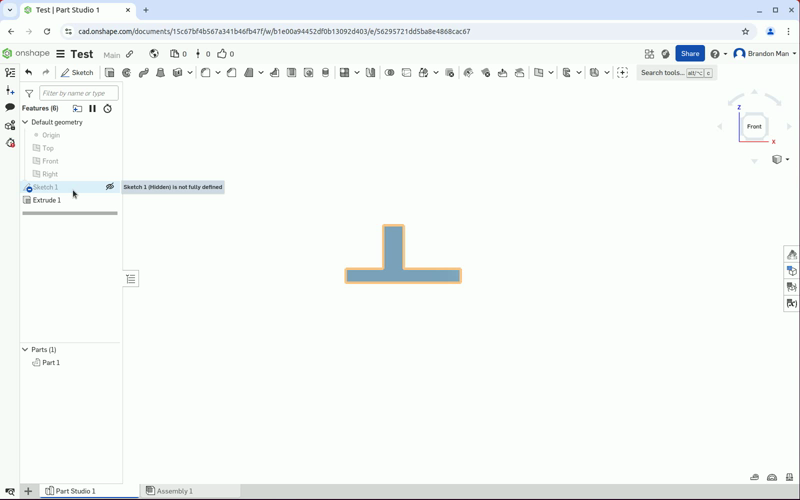
click(73, 189)
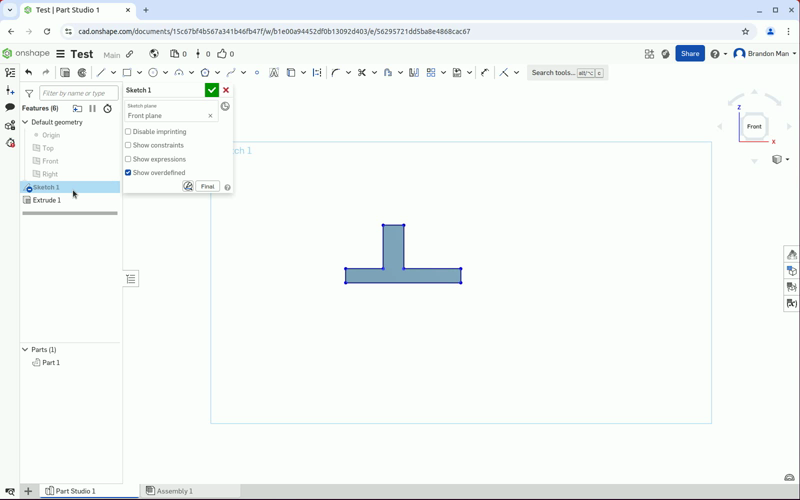
mouse_move(229, 92)
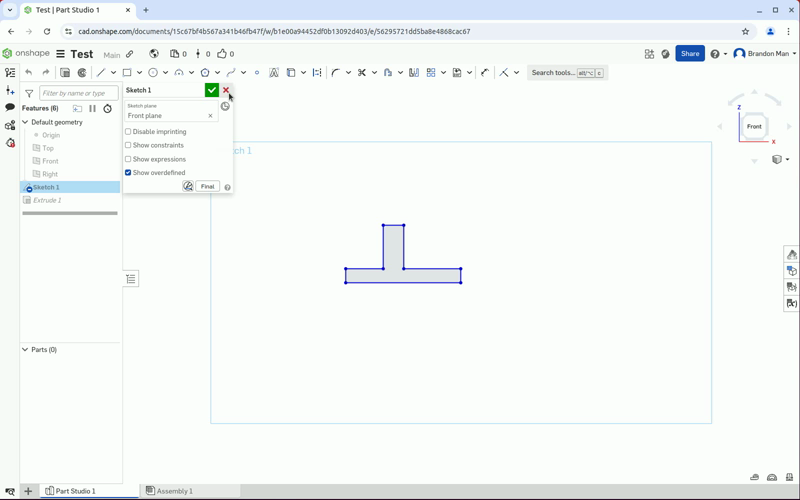
click(229, 92)
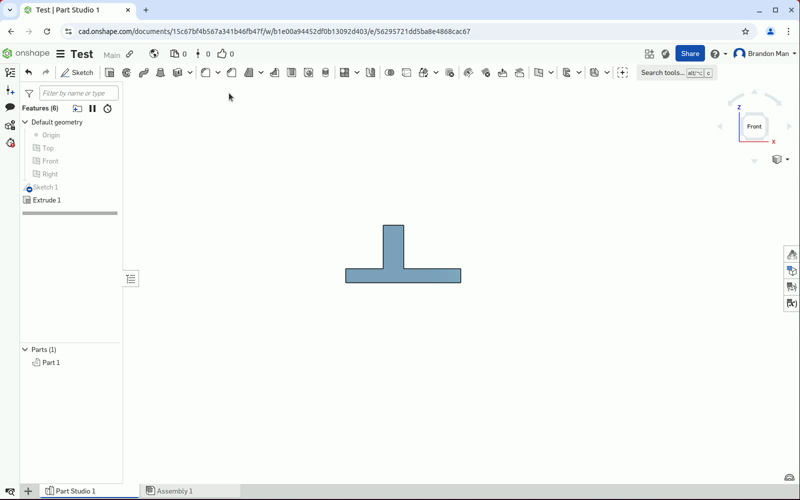
mouse_move(73, 352)
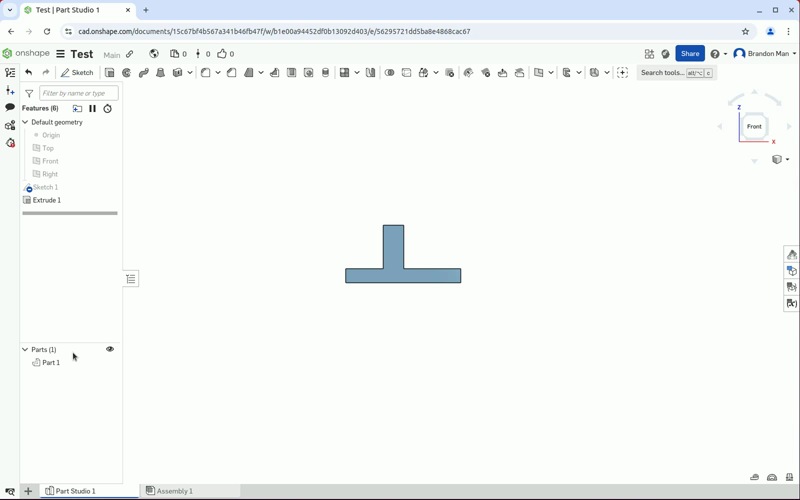
key(y)
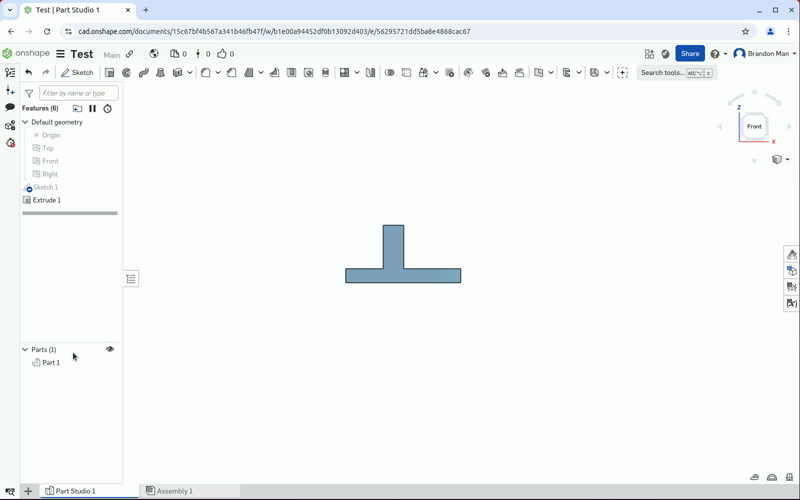
key(shift+p)
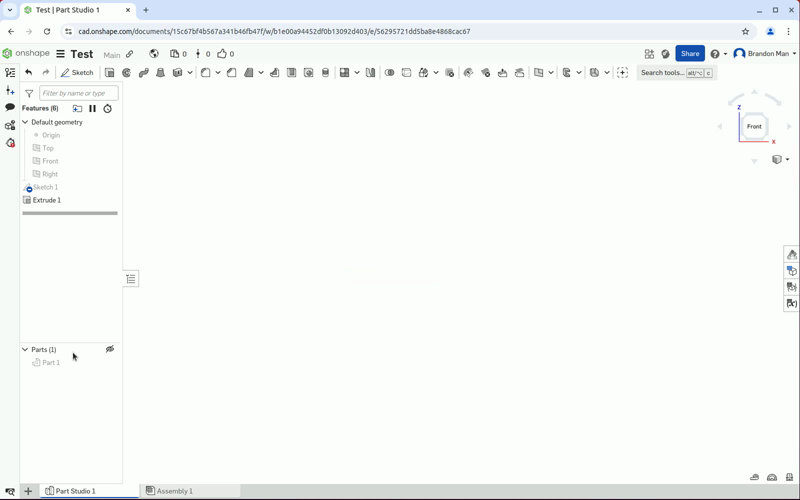
key(space)
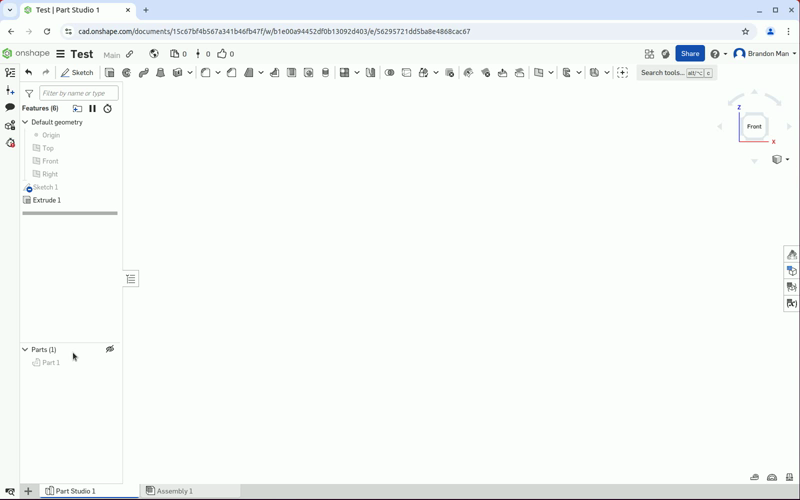
key_down(shift)
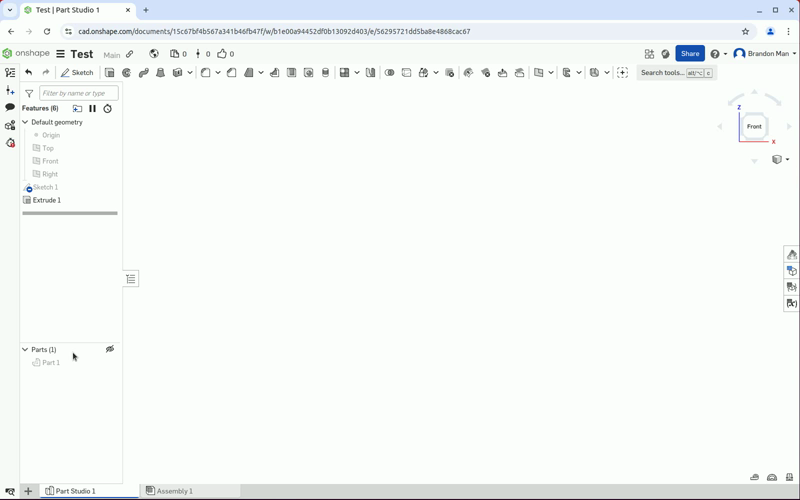
key(down)
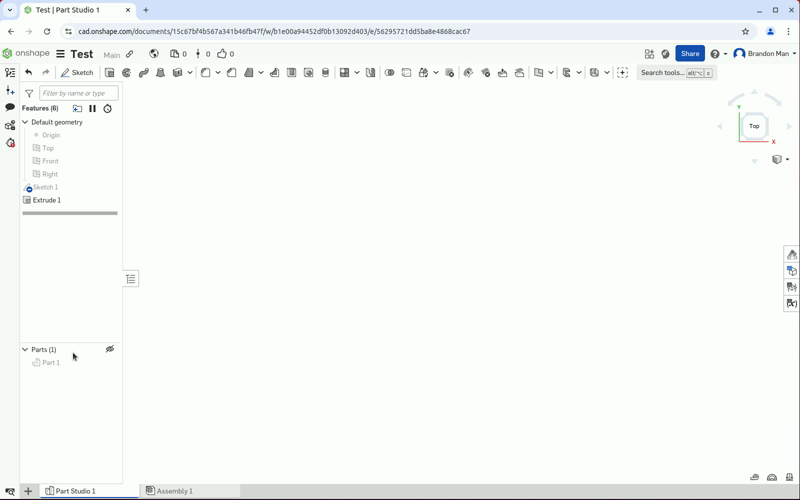
key_up(shift)
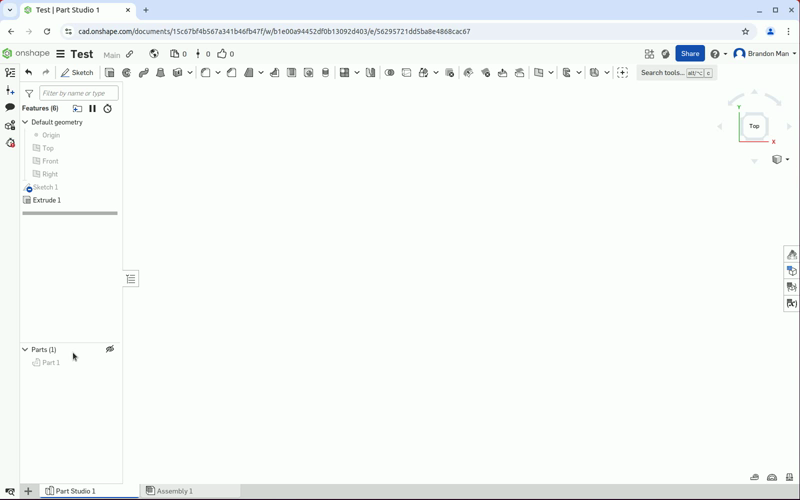
mouse_move(73, 352)
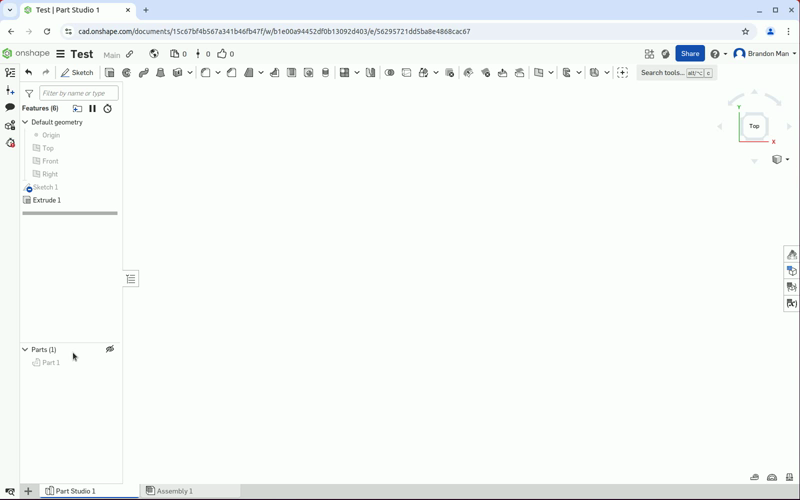
key(shift+y)
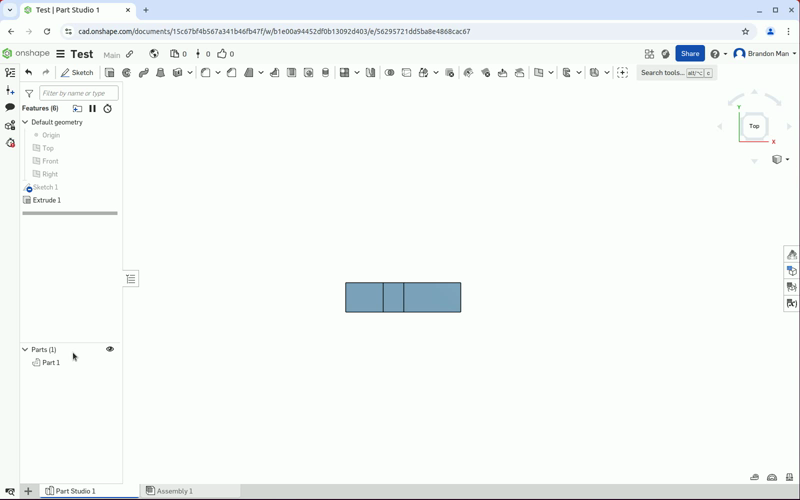
mouse_move(541, 75)
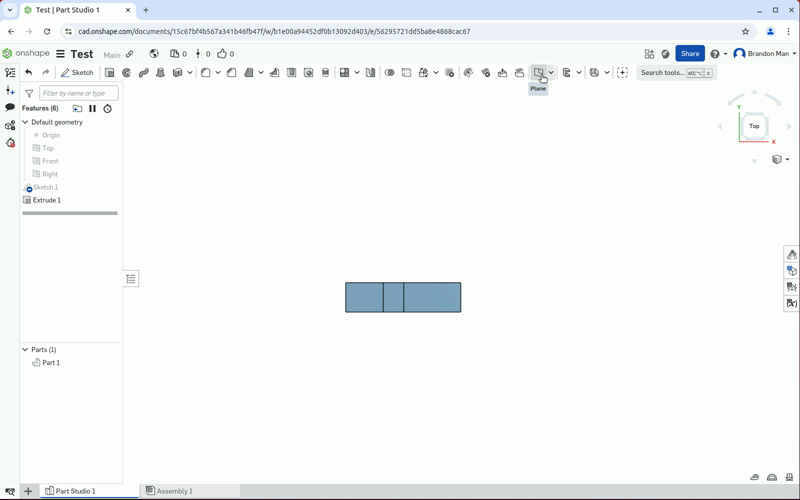
click(541, 75)
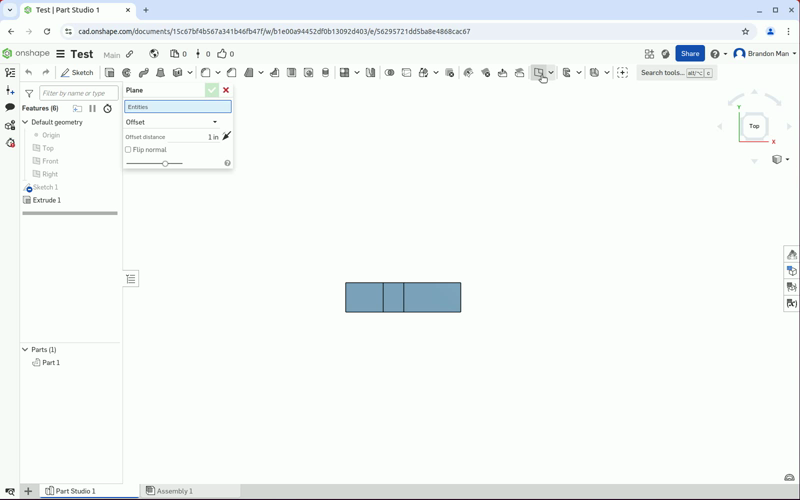
mouse_move(73, 150)
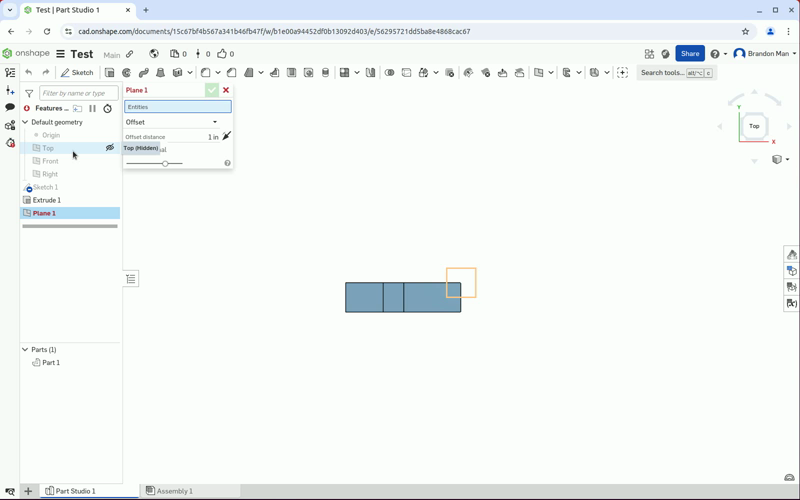
click(73, 150)
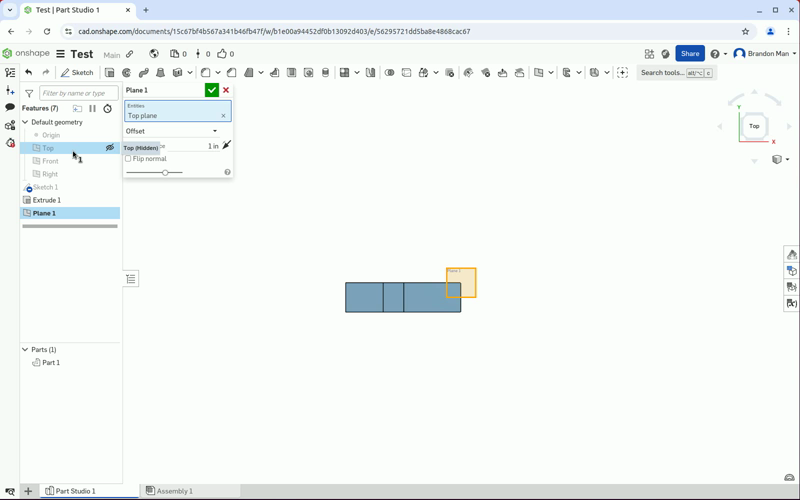
key(tab, 2)
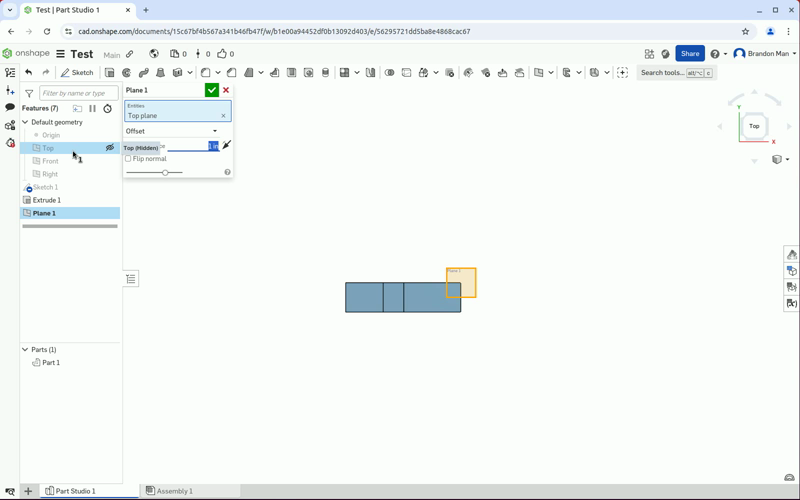
text(11.801)
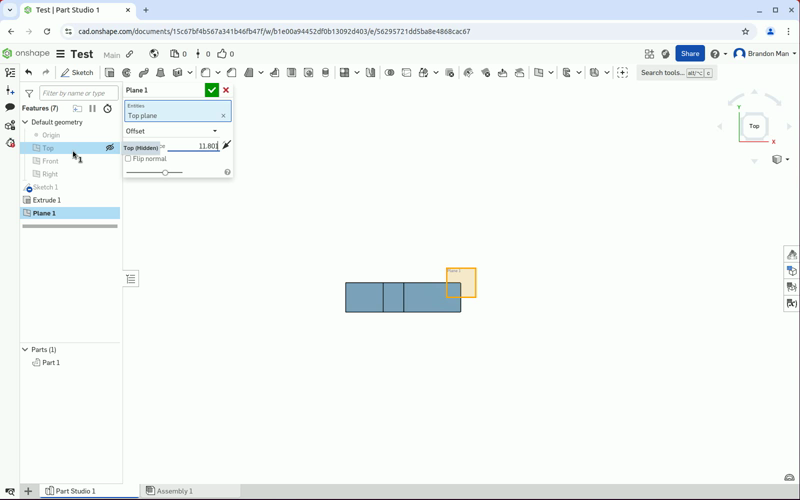
key(enter, 2)
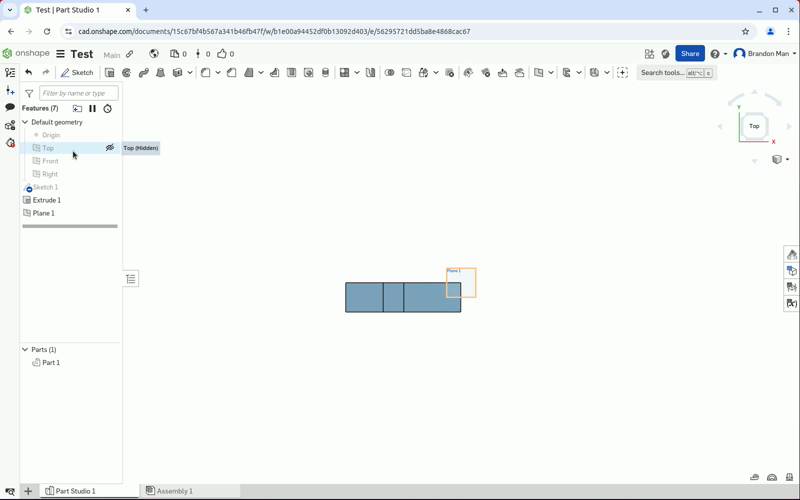
key(shift+s)
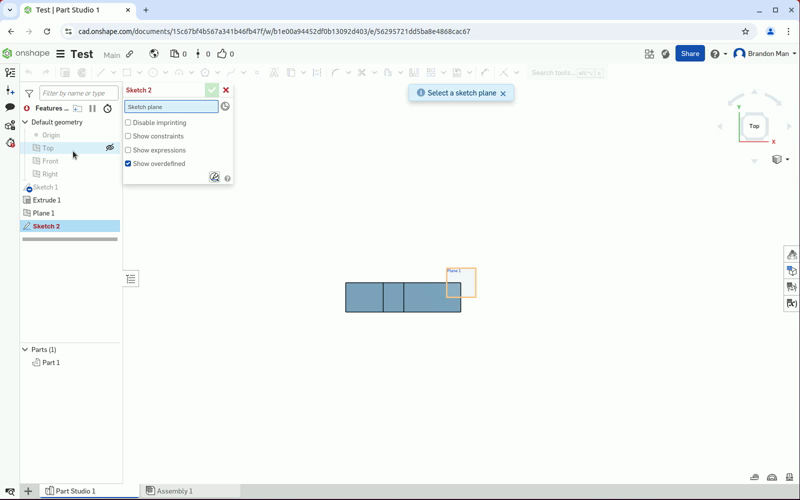
mouse_move(73, 215)
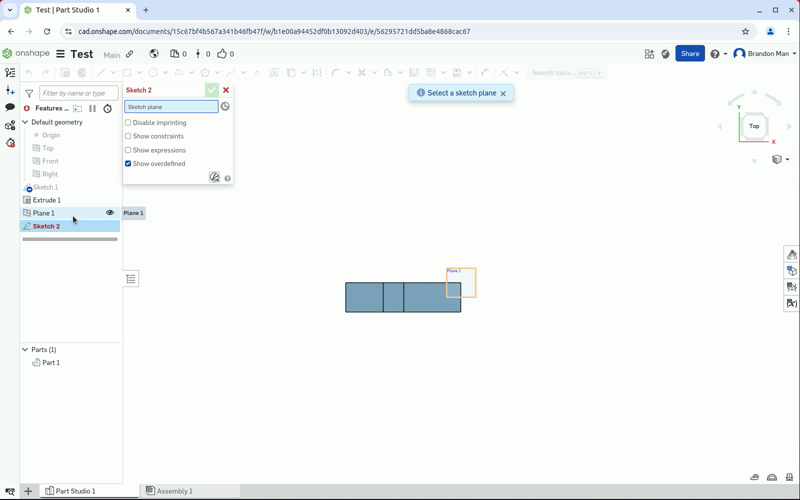
click(73, 215)
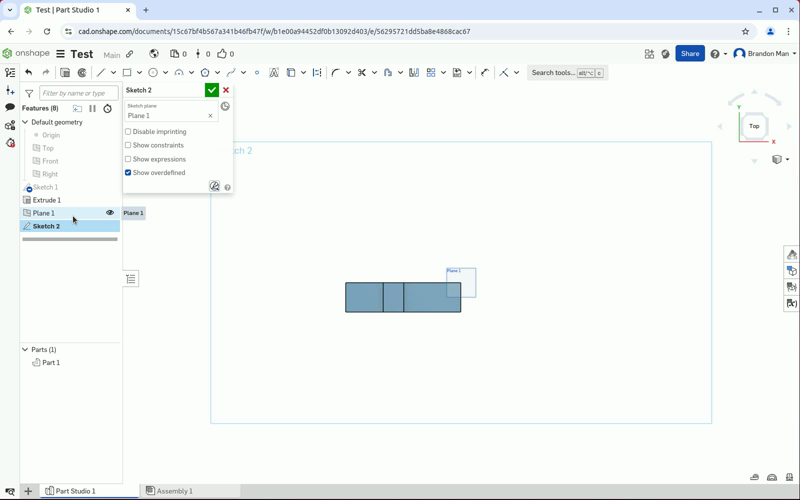
mouse_move(73, 352)
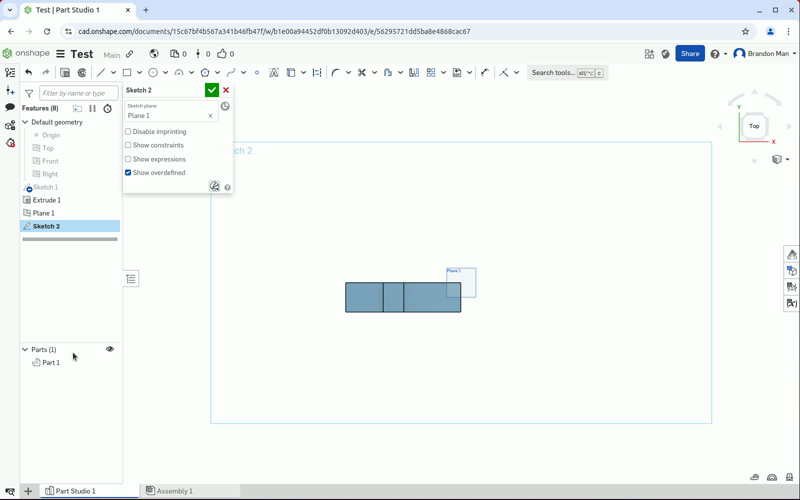
key(y)
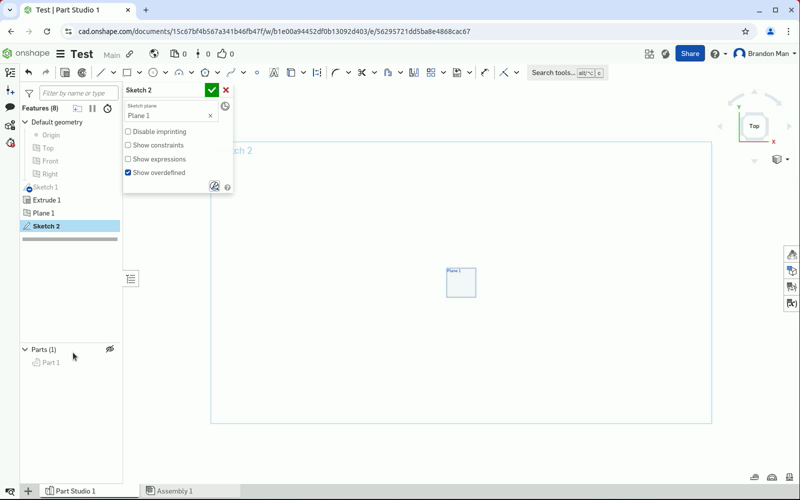
key(c)
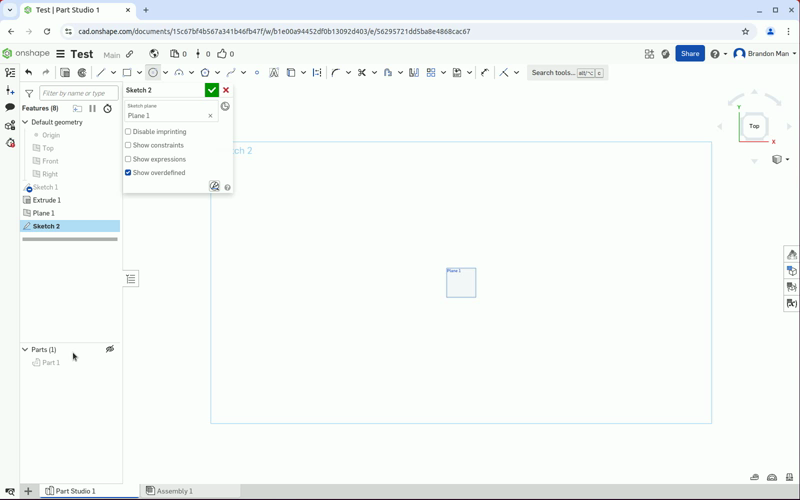
key_down(shift)
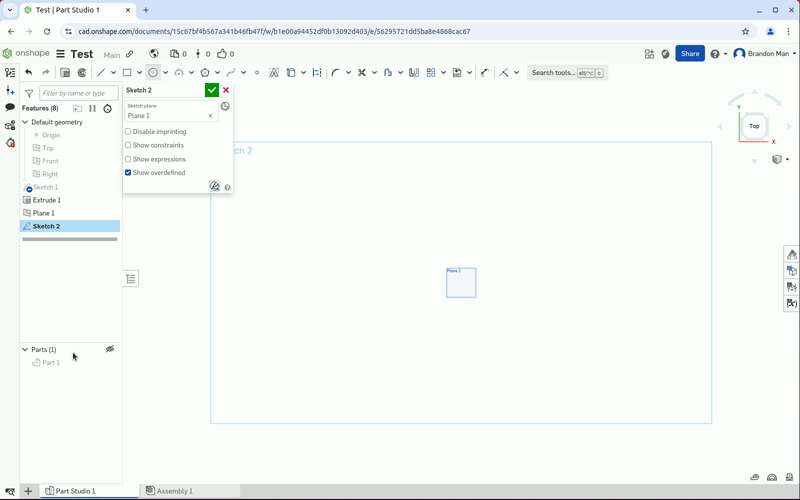
mouse_move(394, 297)
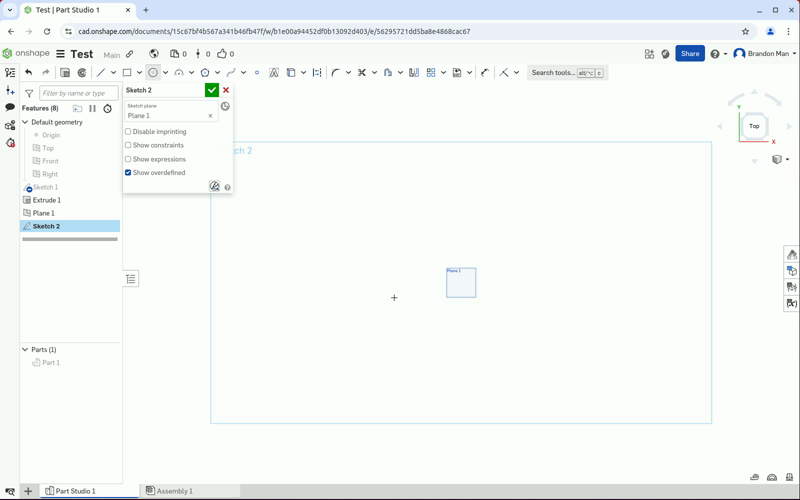
click(394, 297)
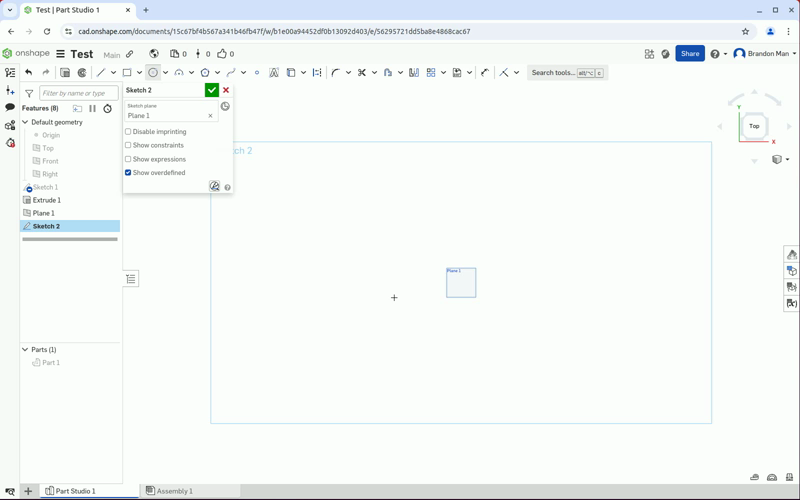
key_up(shift)
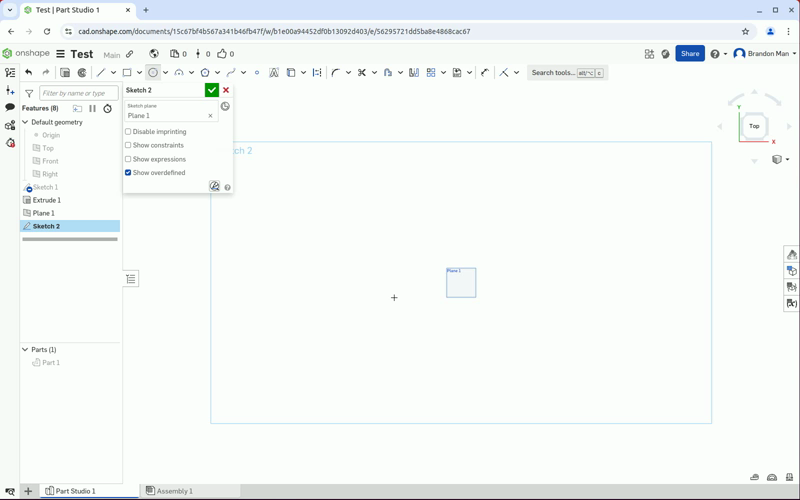
mouse_move(400, 297)
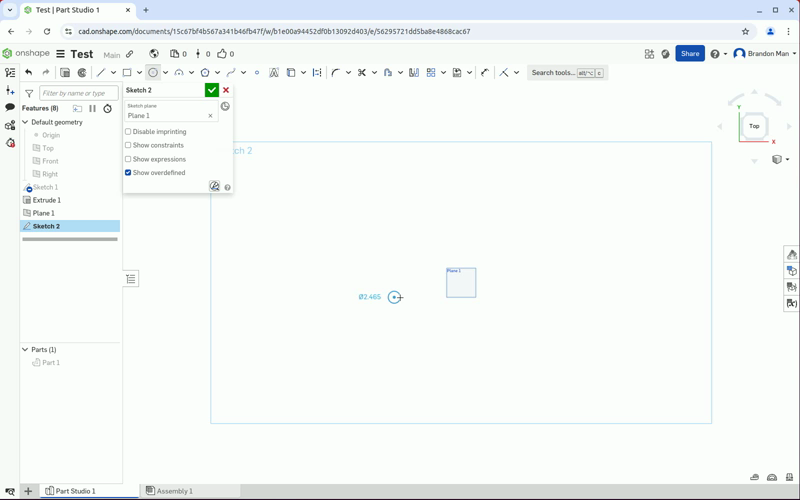
click(400, 297)
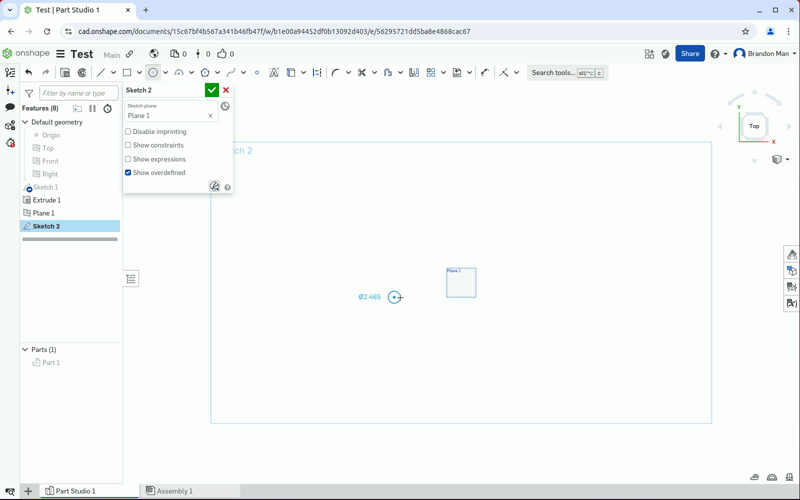
key(esc)
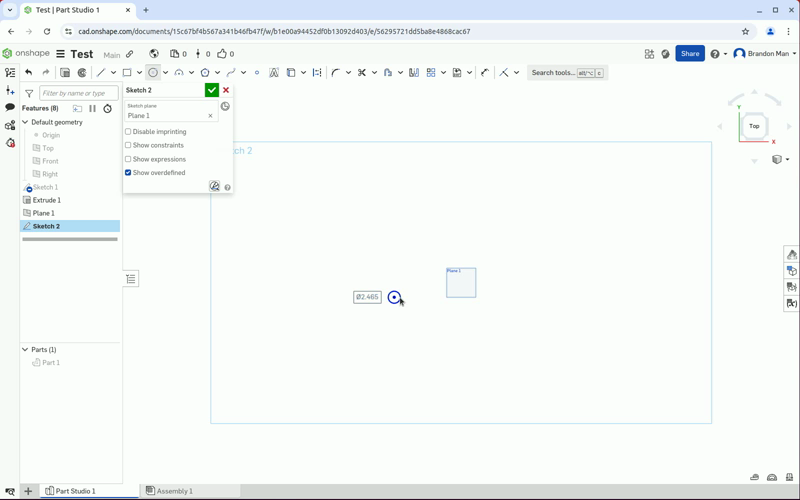
mouse_move(389, 296)
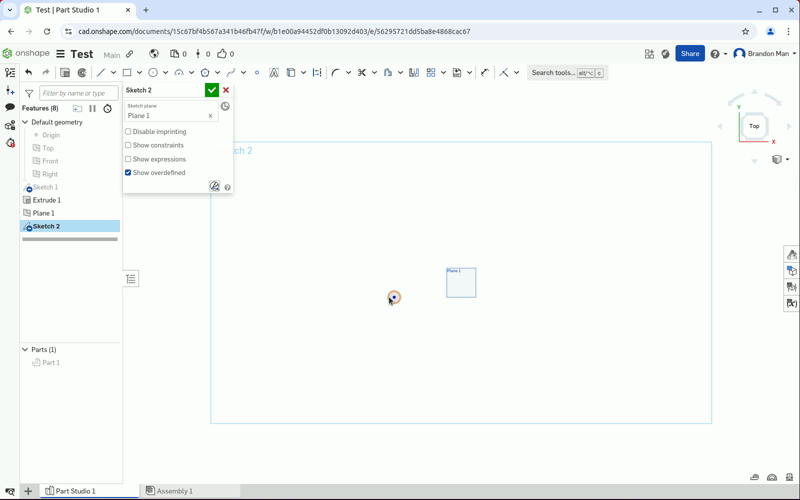
scroll(6)
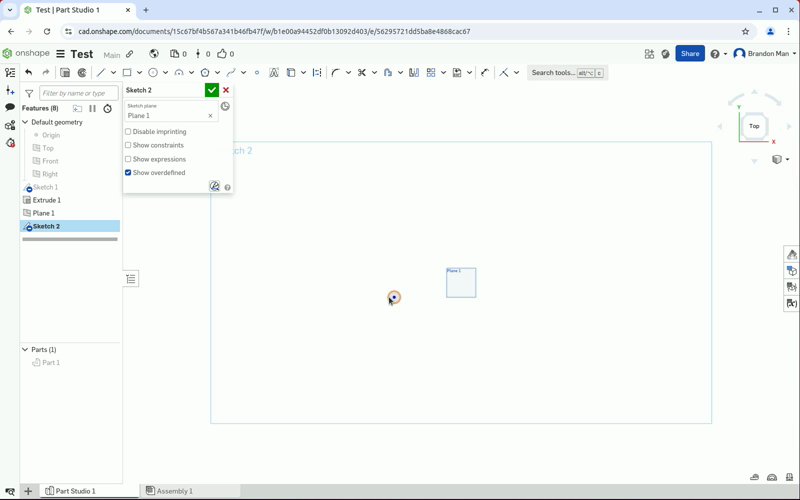
scroll(6)
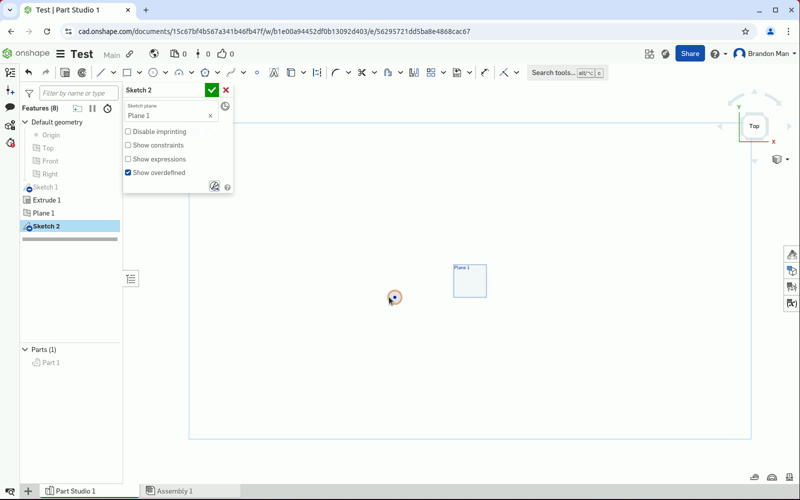
scroll(6)
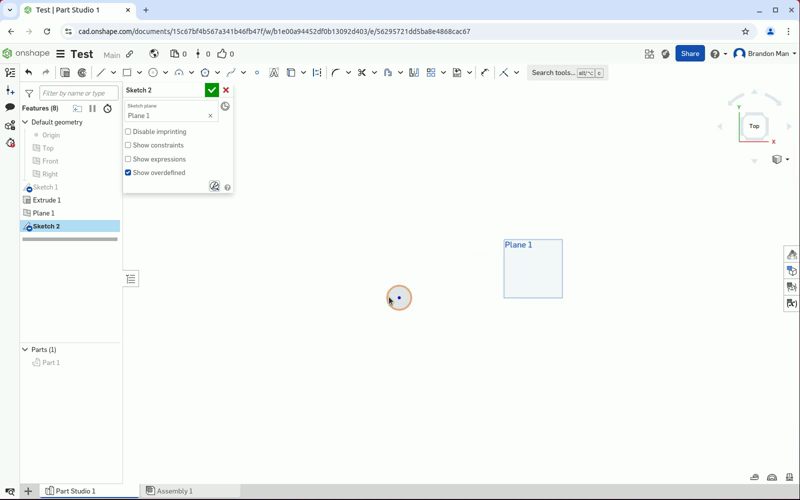
scroll(6)
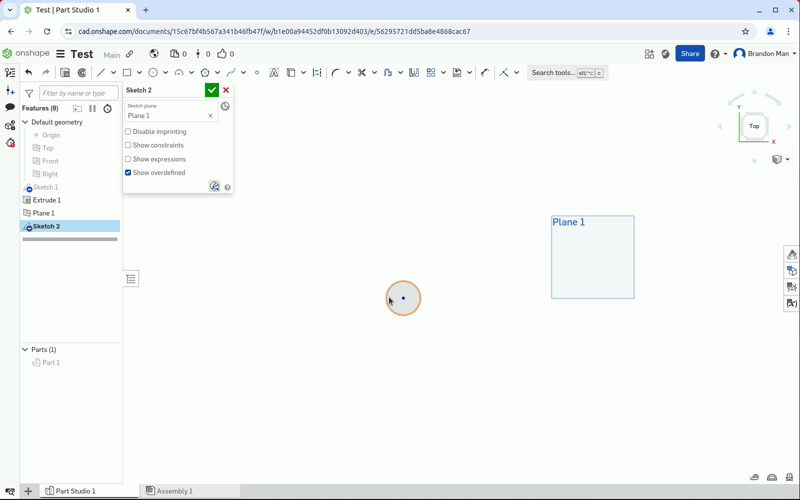
scroll(6)
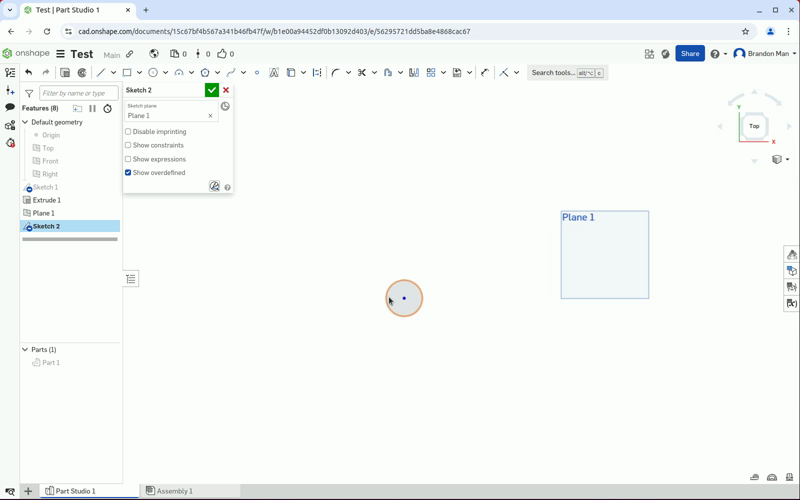
scroll(6)
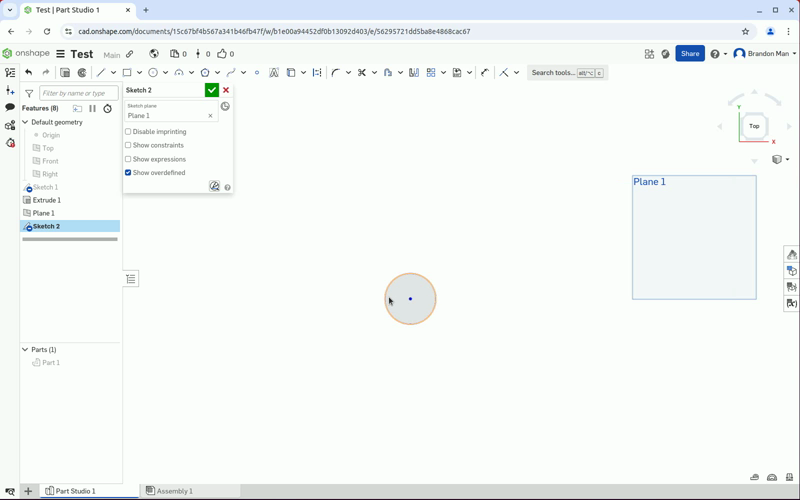
scroll(6)
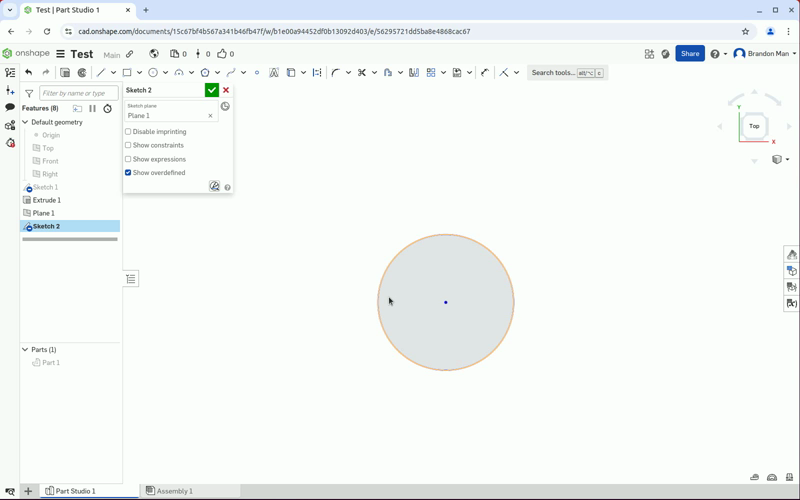
click(389, 296)
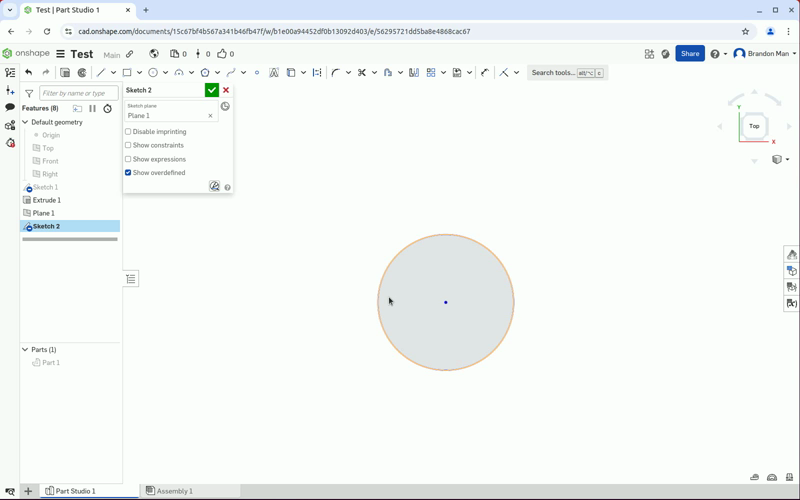
scroll(-6)
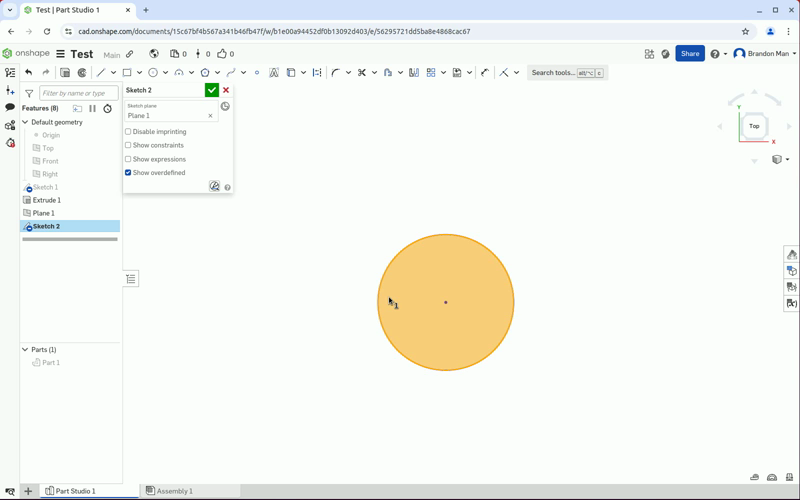
scroll(-6)
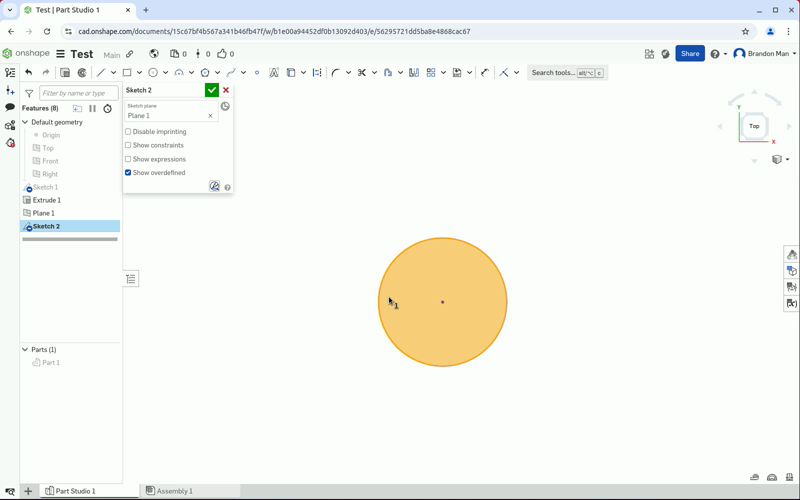
scroll(-6)
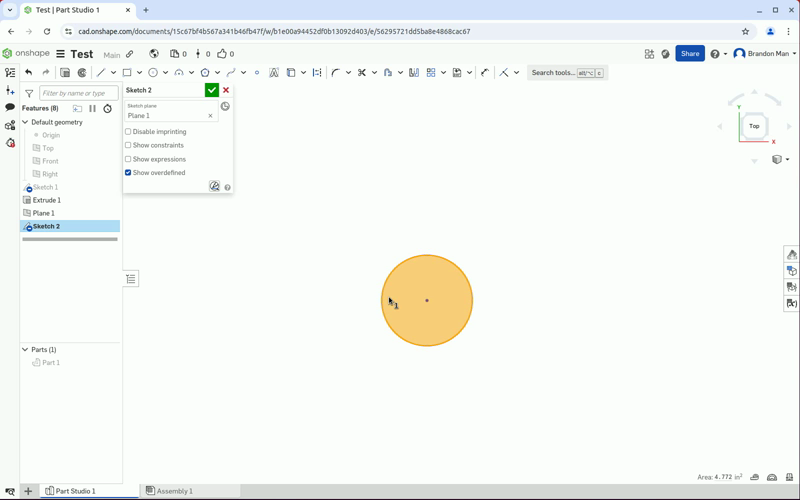
scroll(-6)
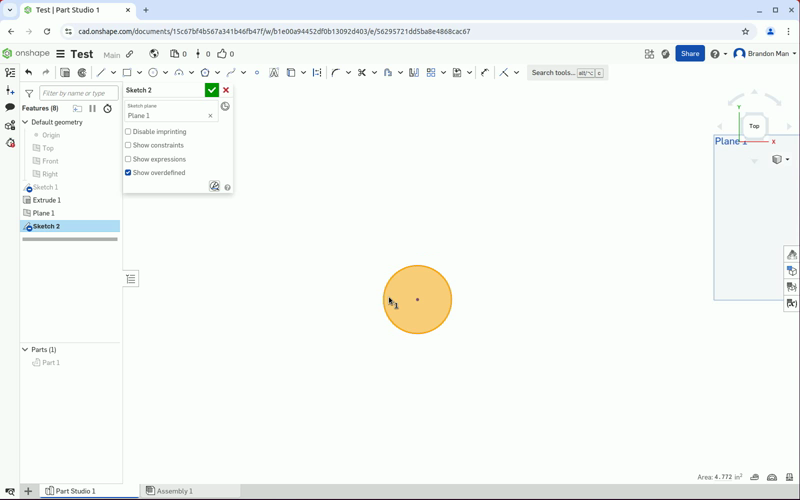
scroll(-6)
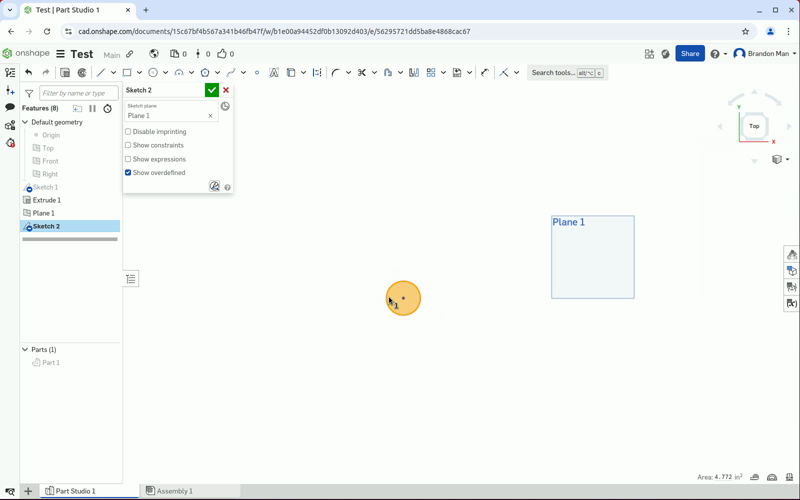
scroll(-6)
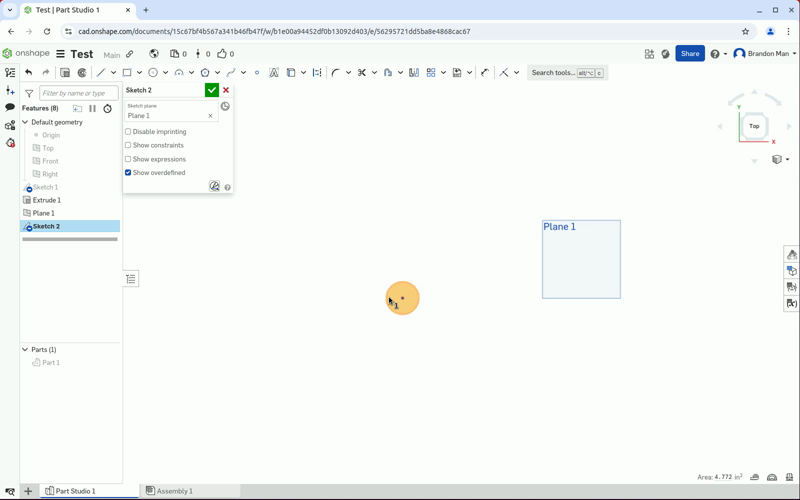
scroll(-6)
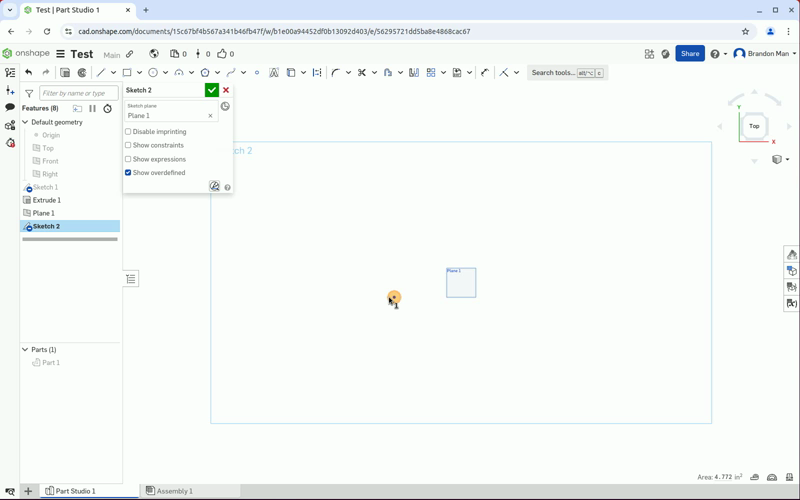
mouse_move(73, 352)
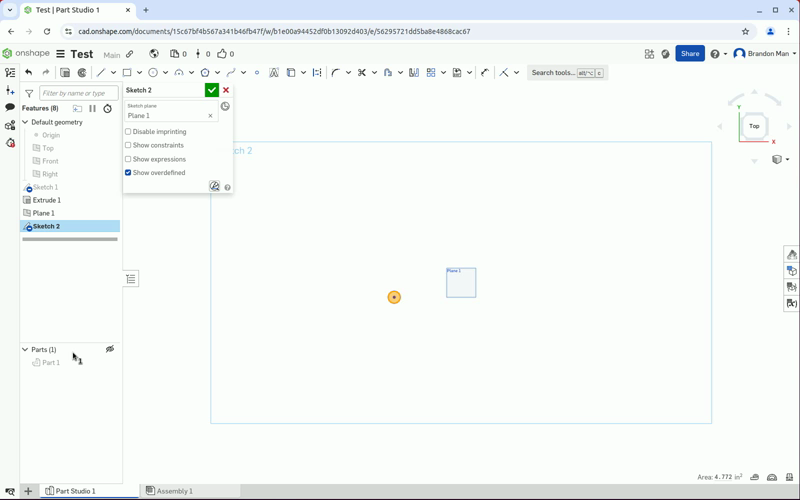
key(shift+y)
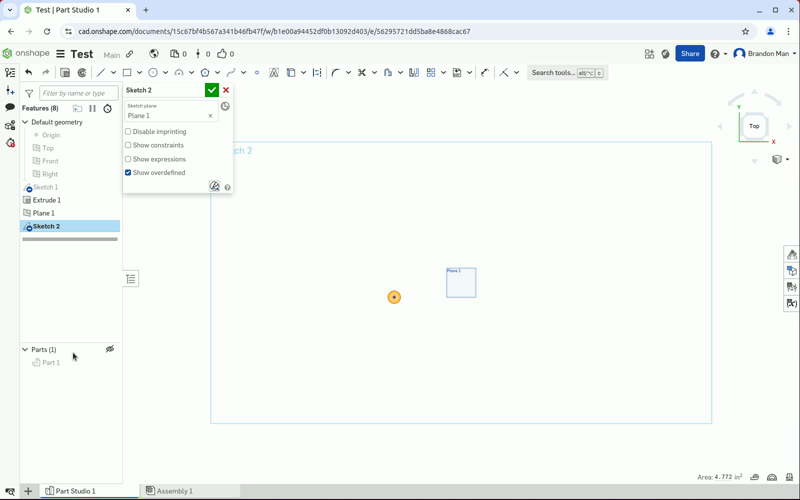
key(shift+e)
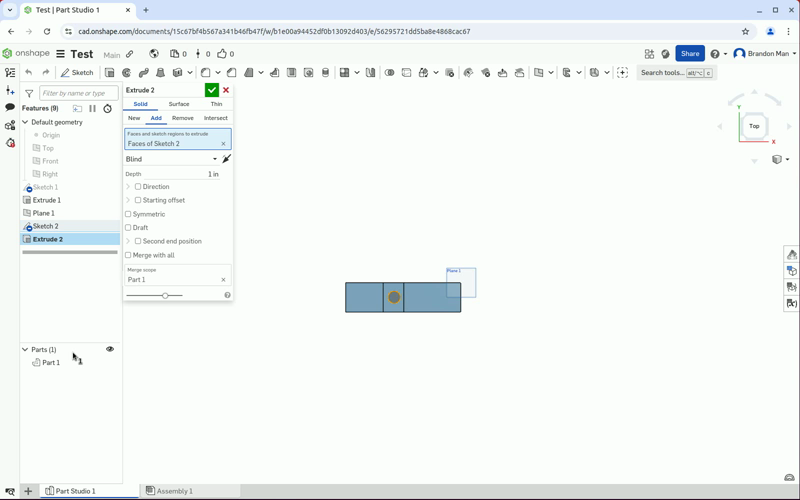
mouse_move(143, 106)
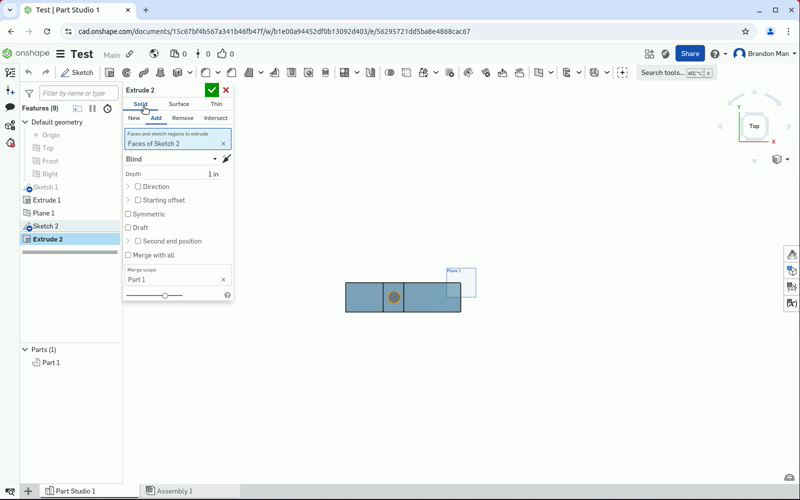
click(143, 106)
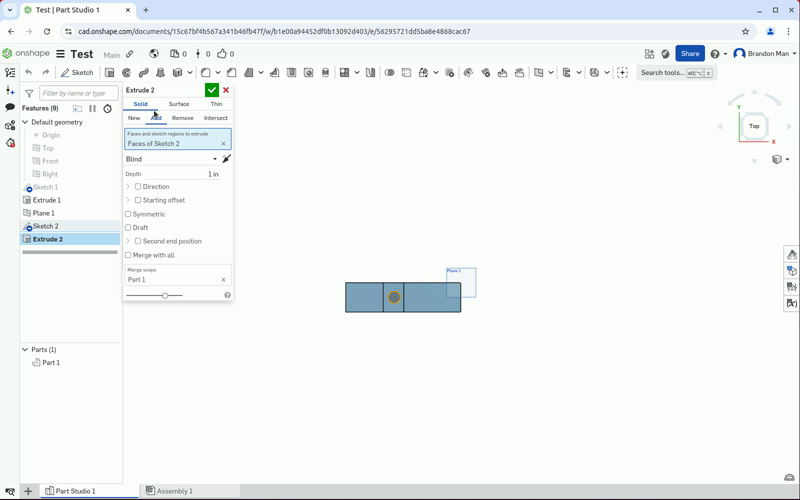
mouse_move(186, 120)
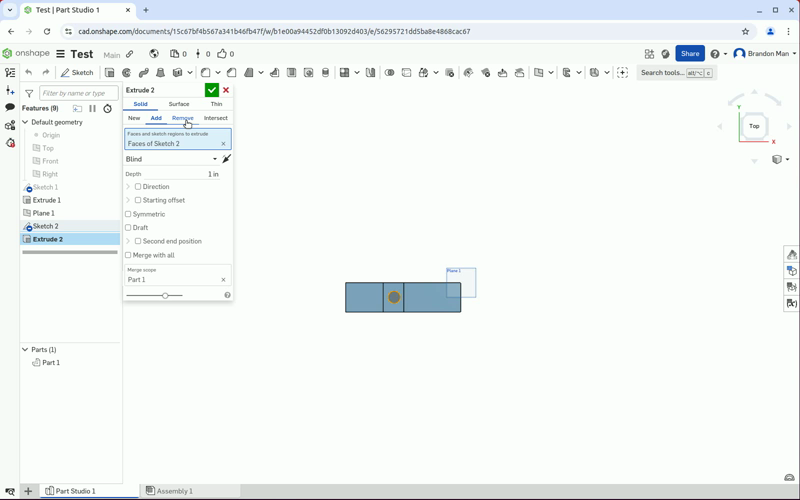
click(186, 120)
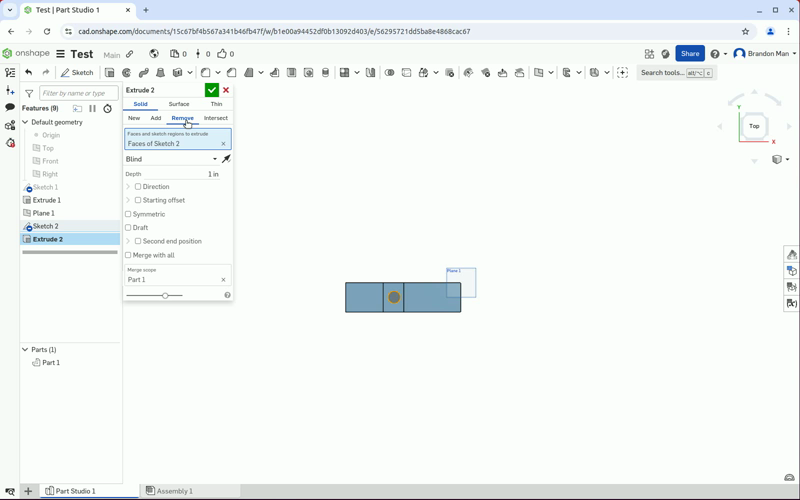
key(tab, 4)
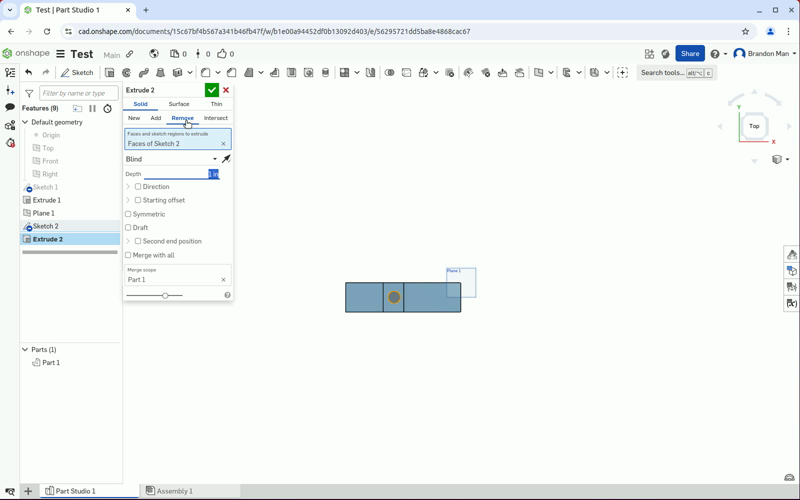
text(11.795)
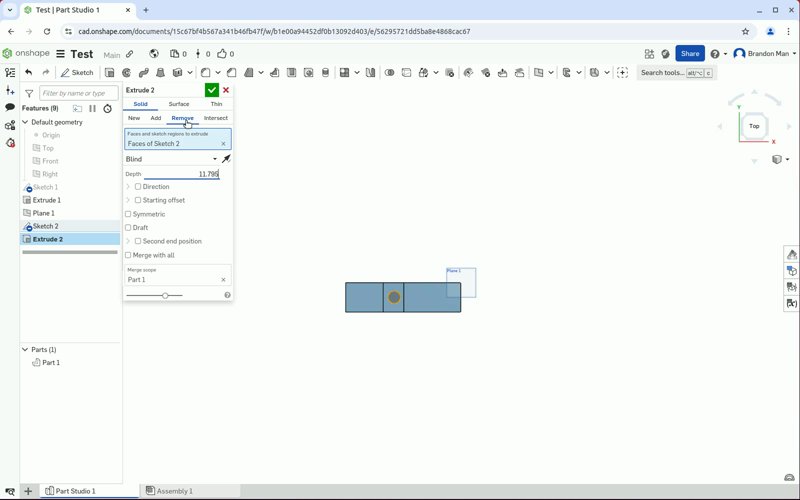
key(tab, 6)
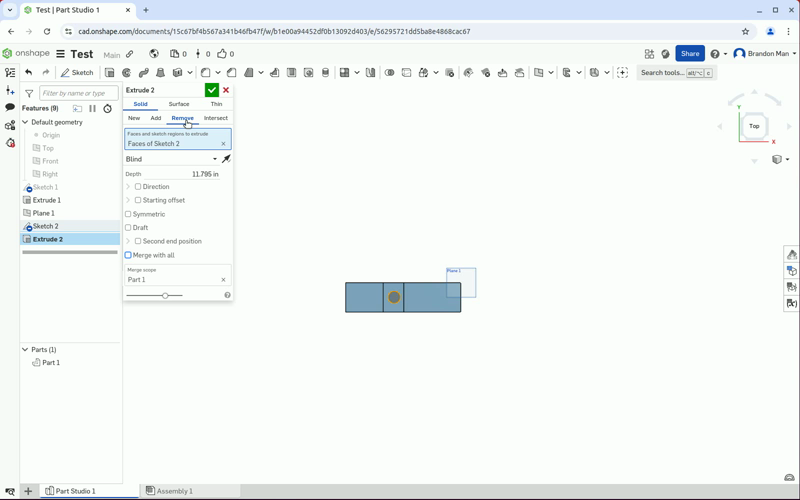
key(space)
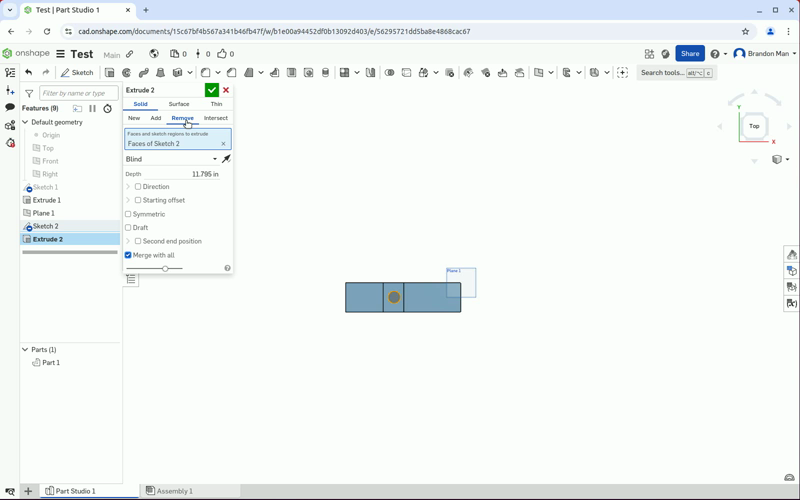
key(enter)
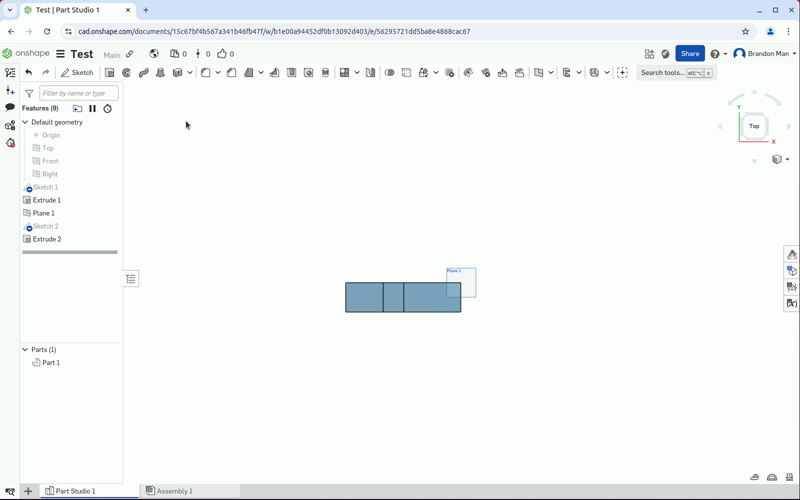
key(shift+h)
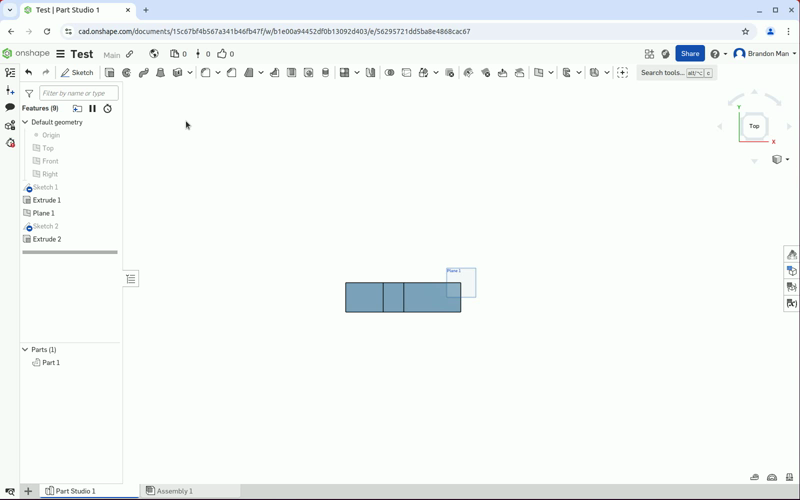
key(shift+h)
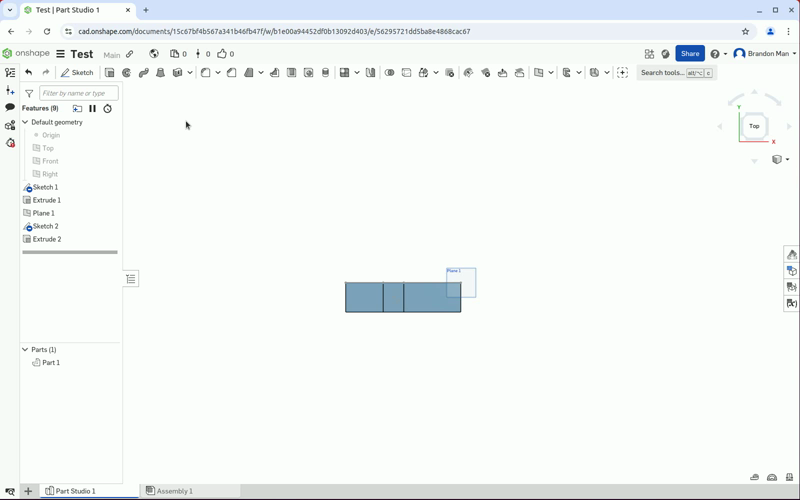
key(shift+7)
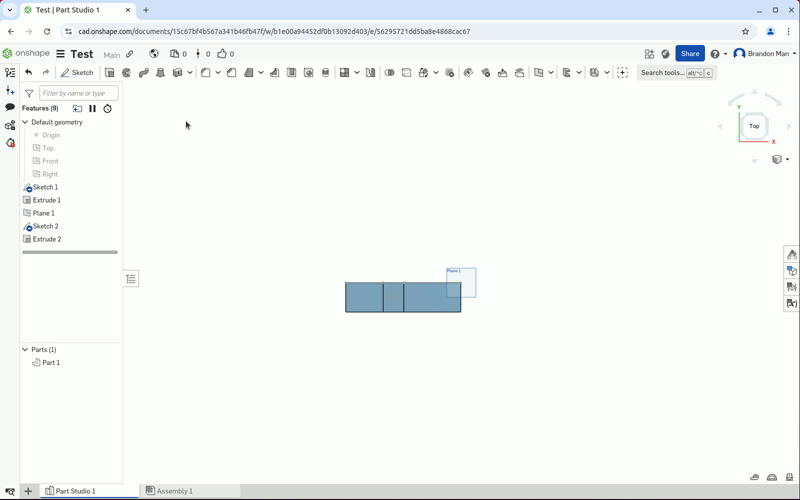
key(up, 3)
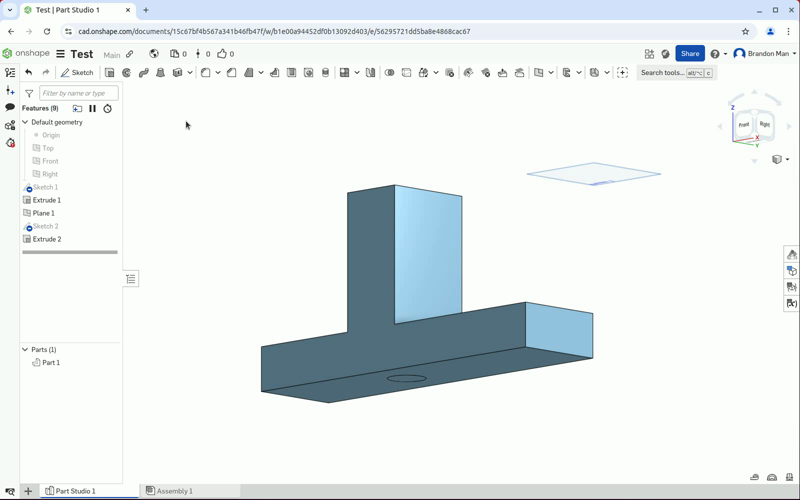
key(left, 3)
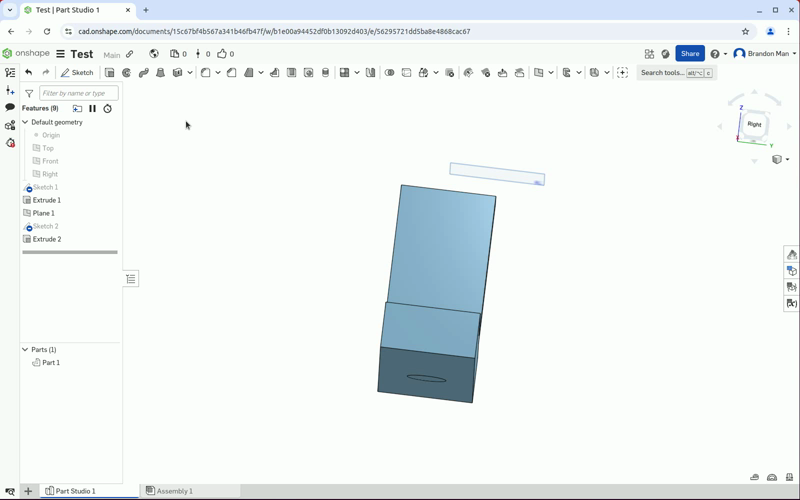
key(right, 3)
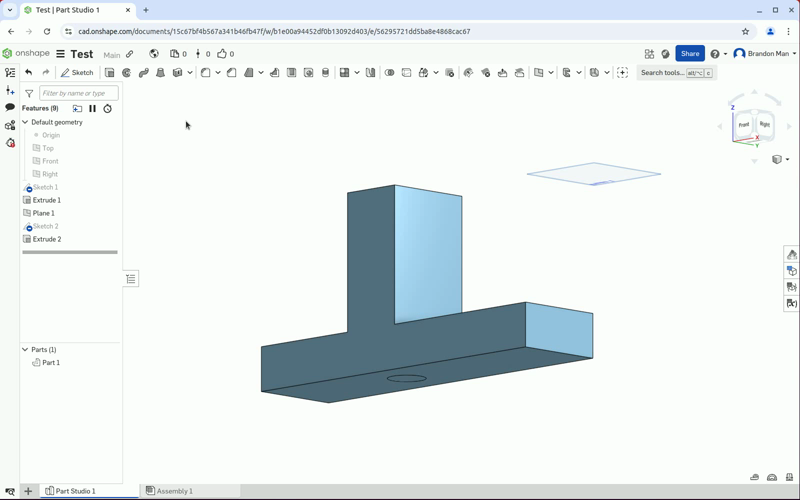
key(down, 3)
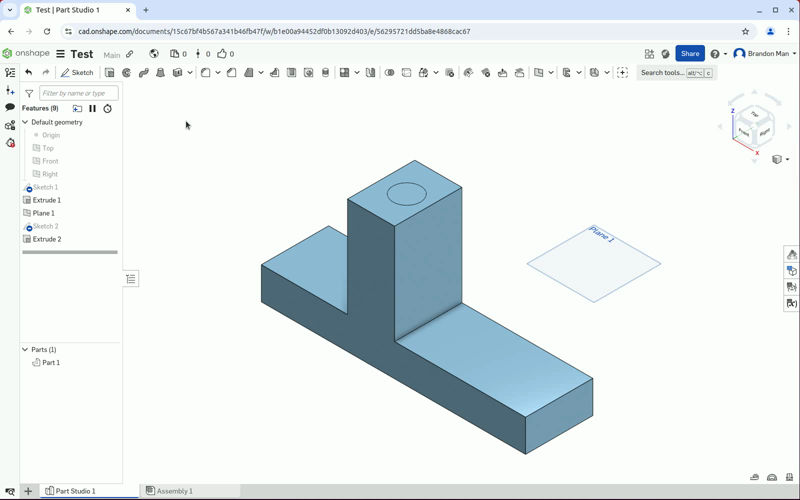
mouse_move(73, 189)
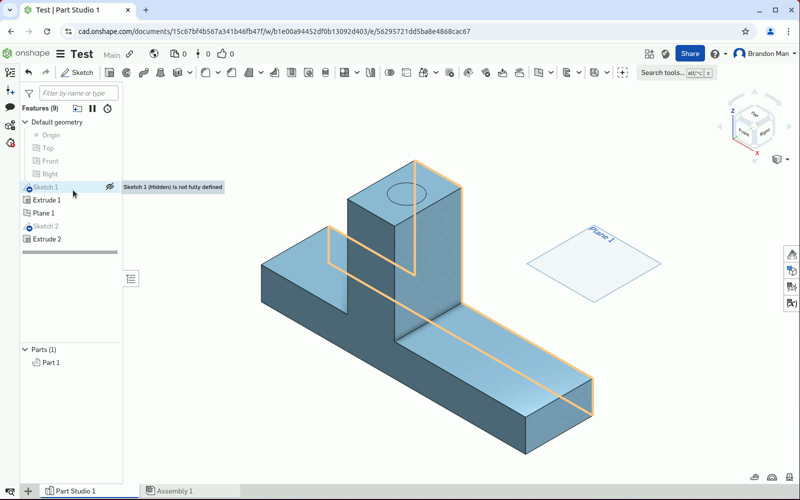
click(73, 189)